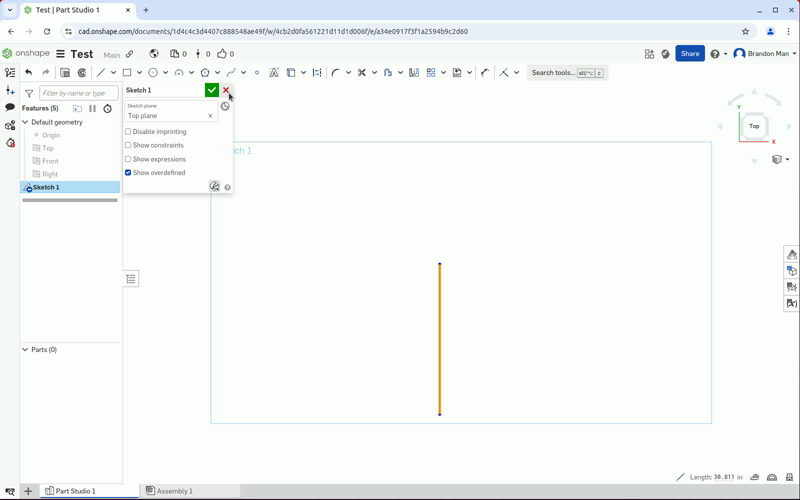
key(shift+h)
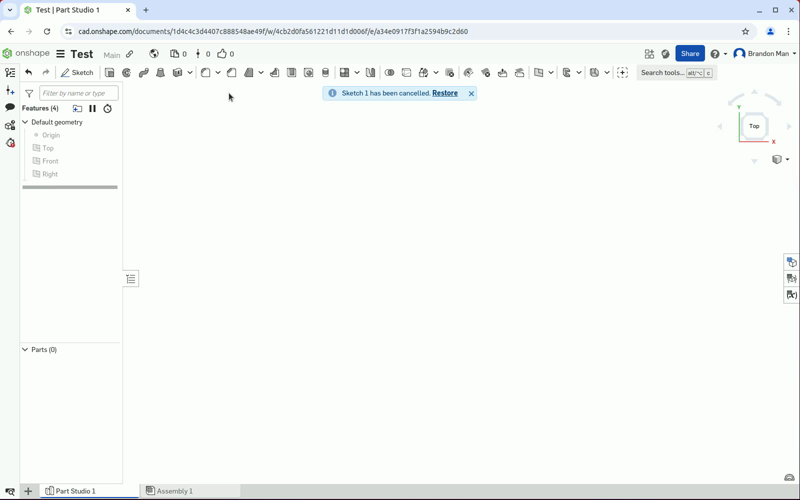
mouse_move(73, 352)
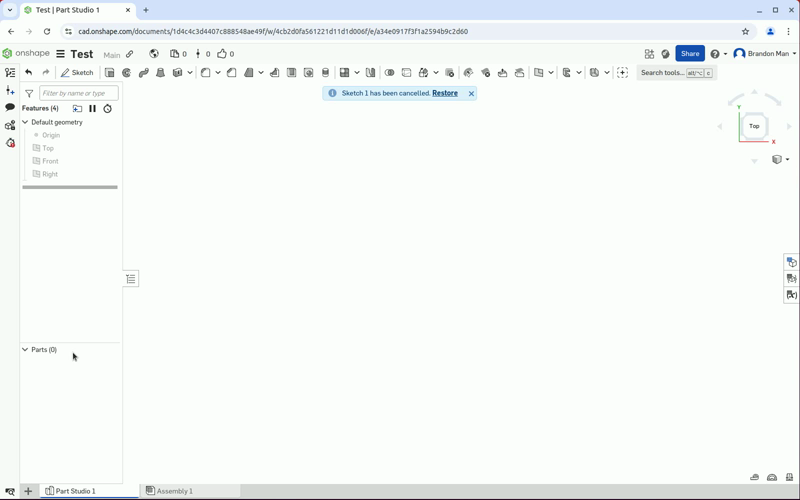
key(y)
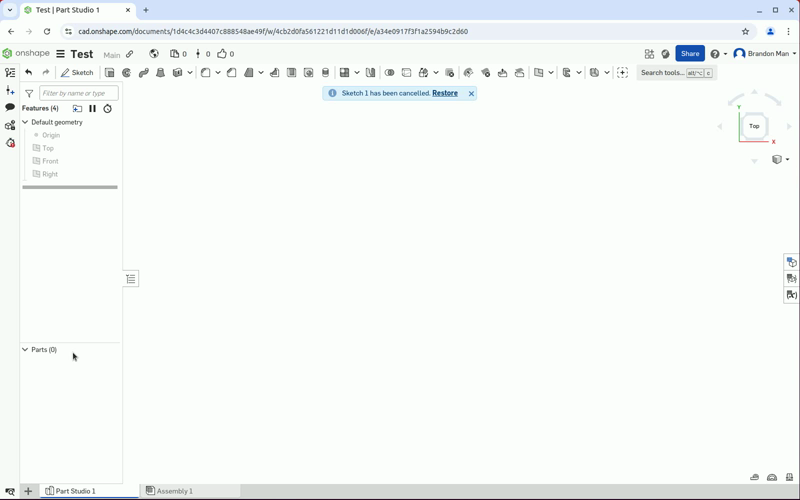
key(shift+p)
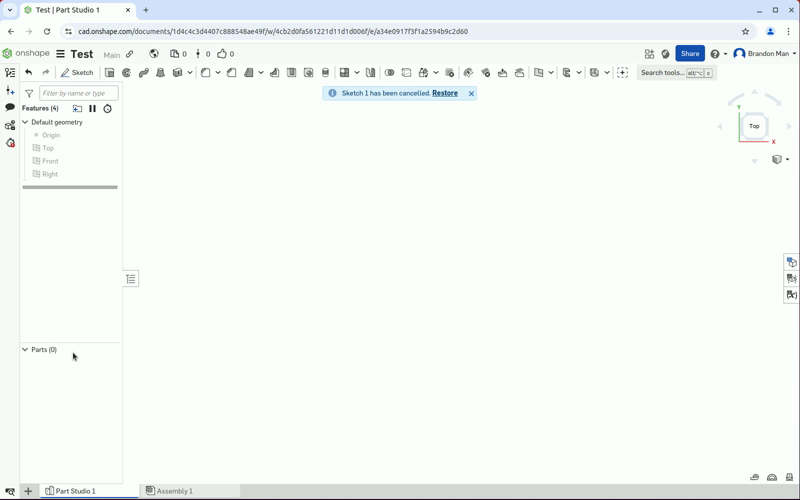
key(space)
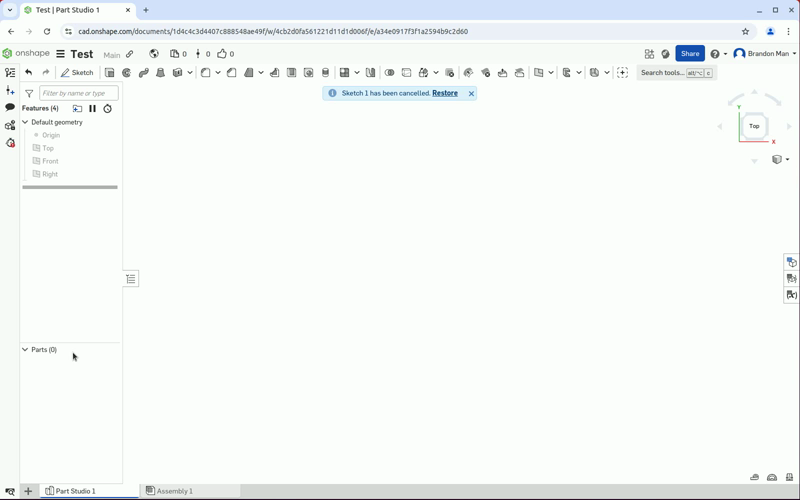
key_down(shift)
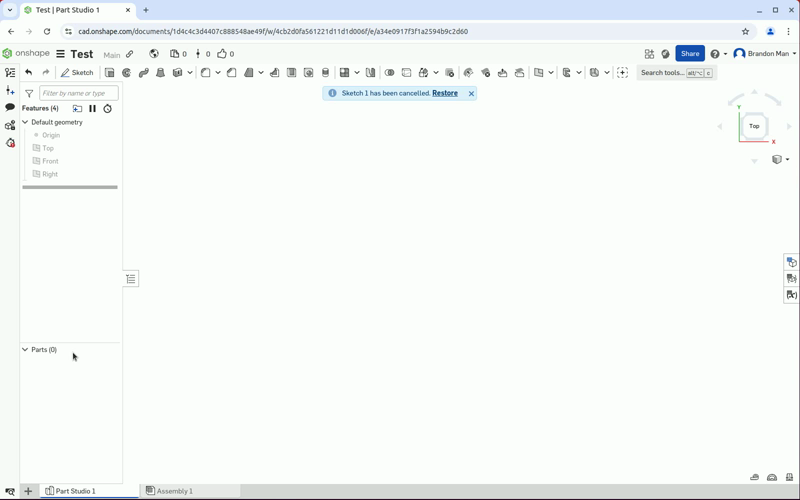
key(up)
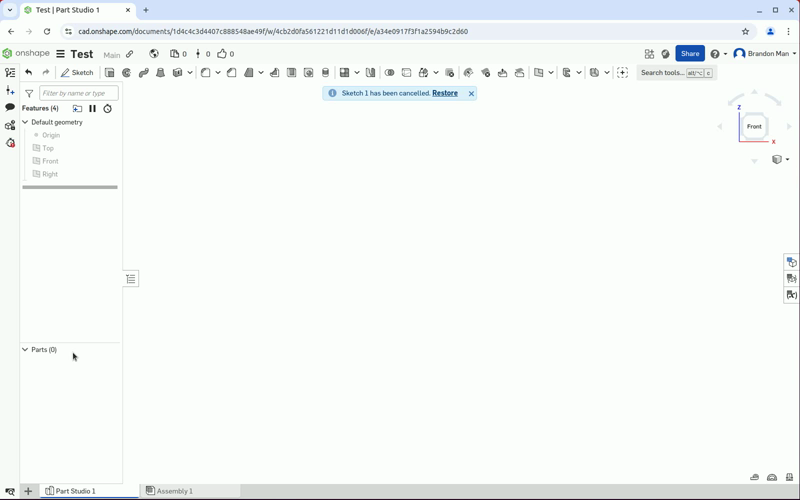
key_up(shift)
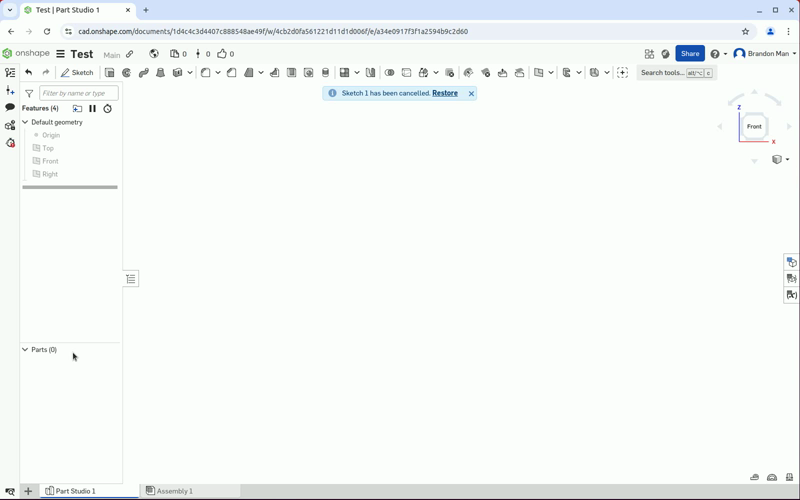
mouse_move(73, 352)
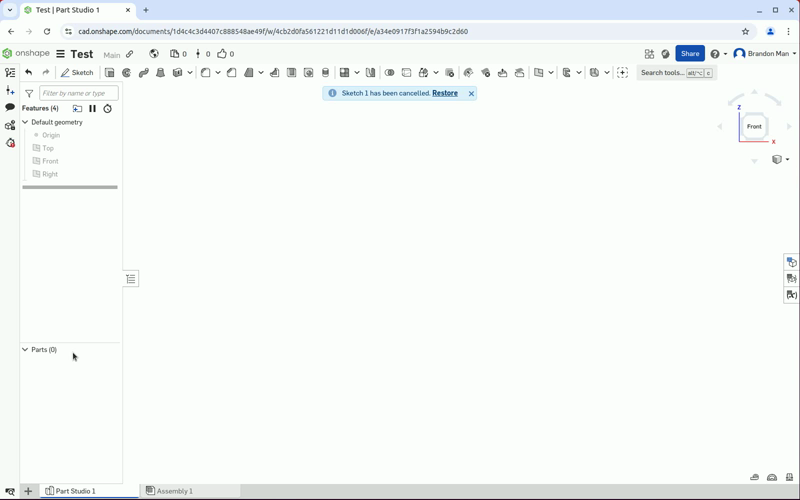
key(shift+y)
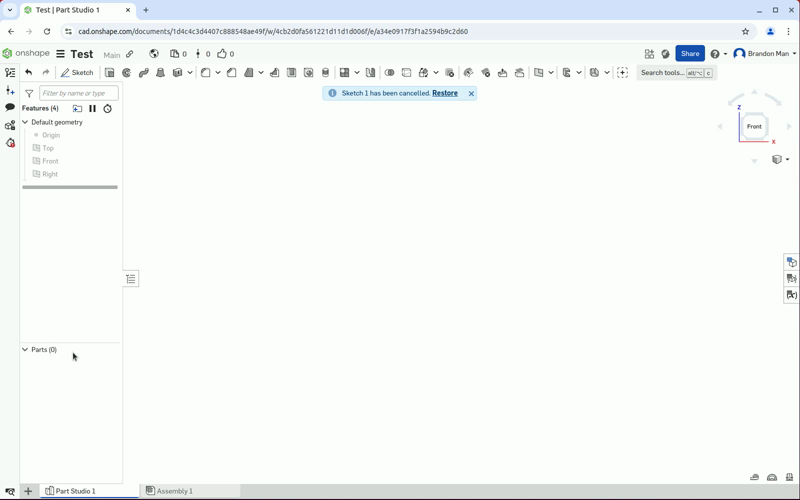
key(shift+s)
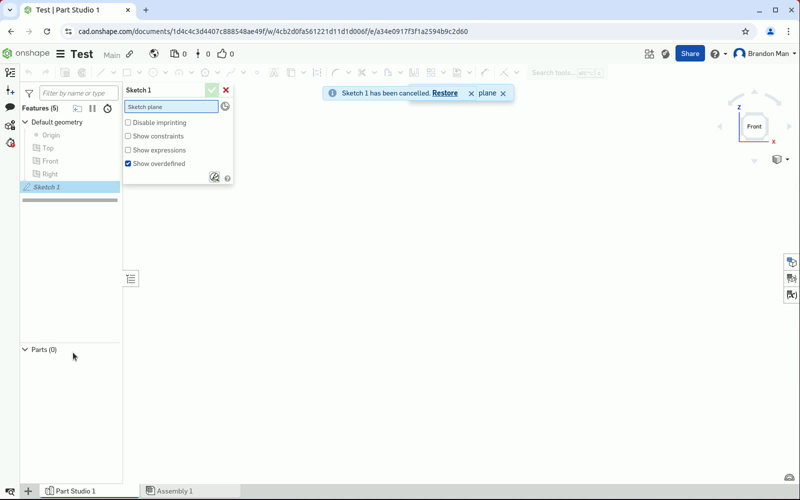
mouse_move(73, 163)
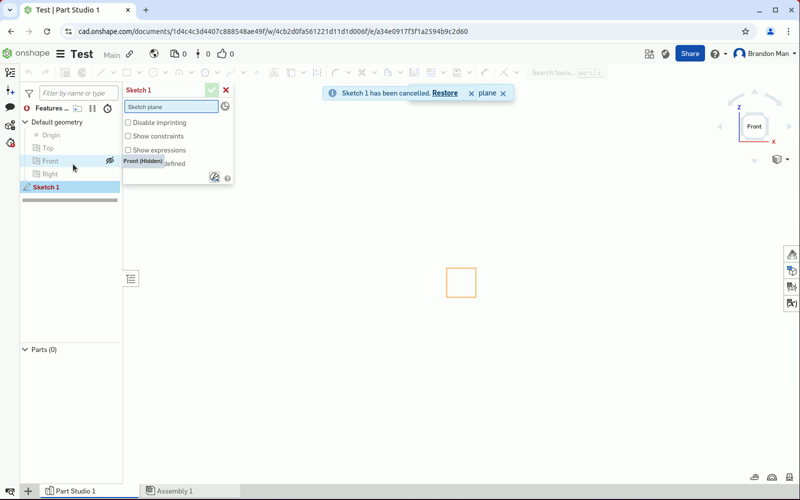
click(73, 163)
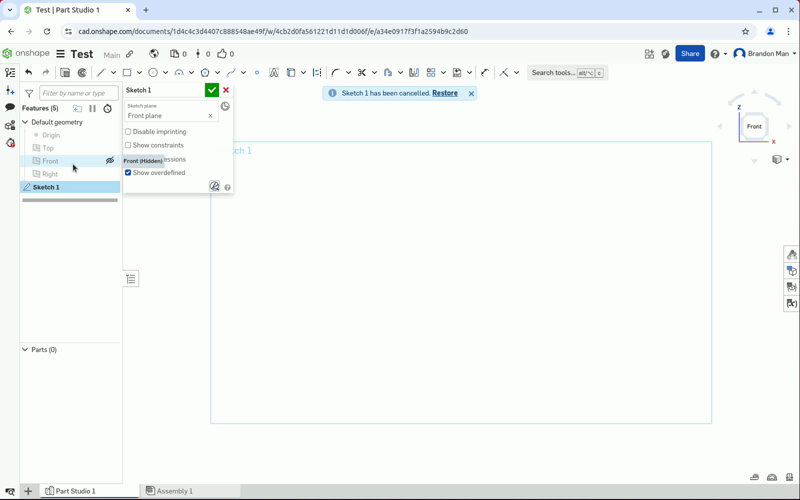
mouse_move(73, 352)
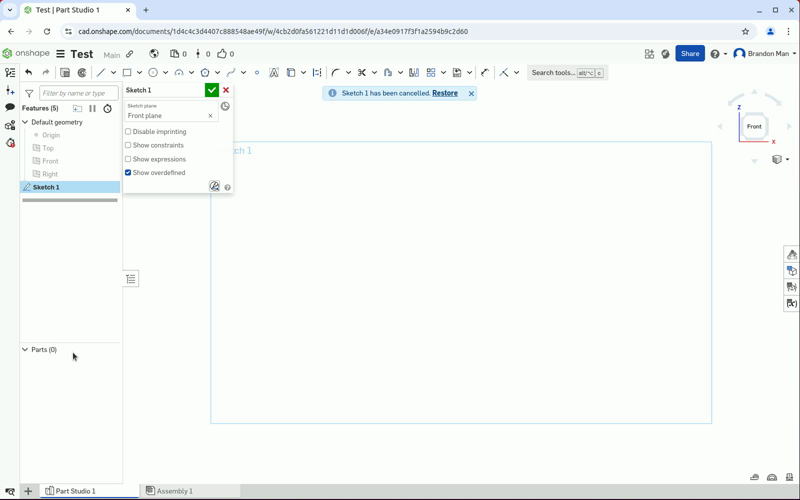
key(y)
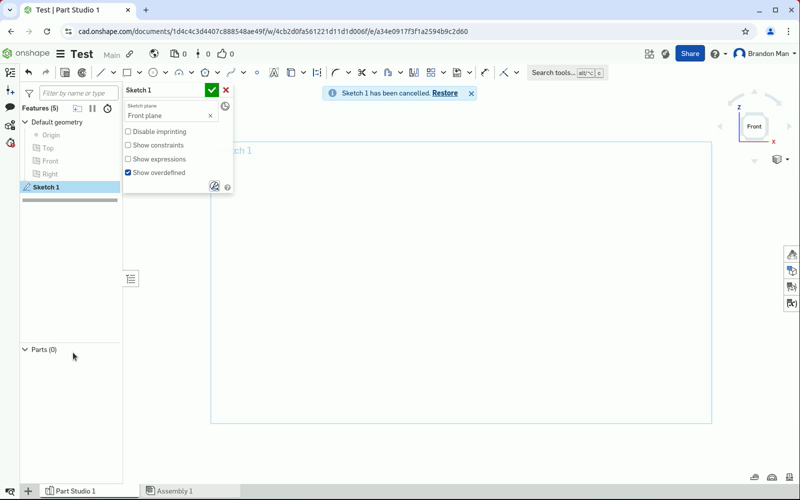
key(l)
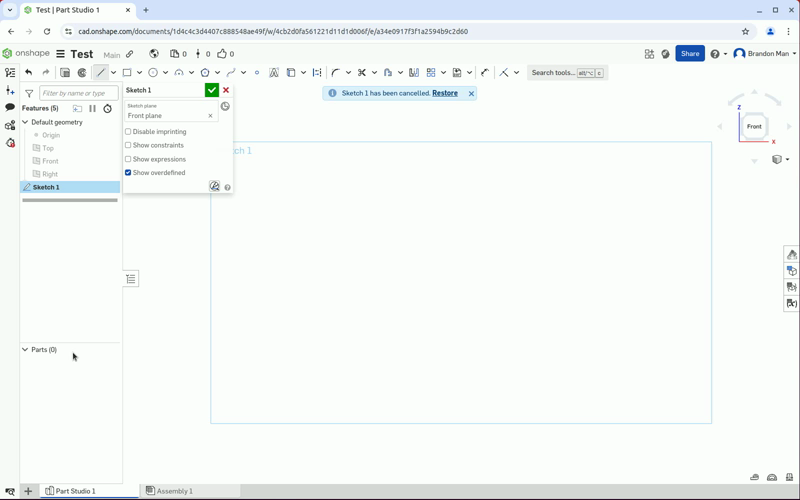
key_down(shift)
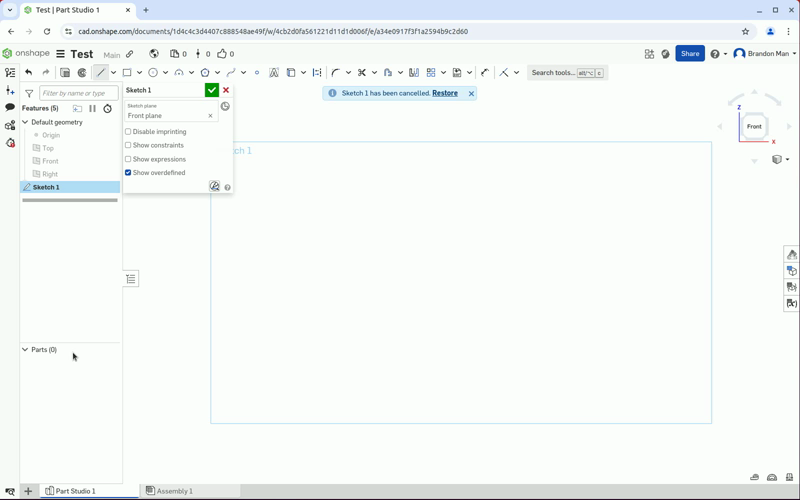
mouse_move(420, 334)
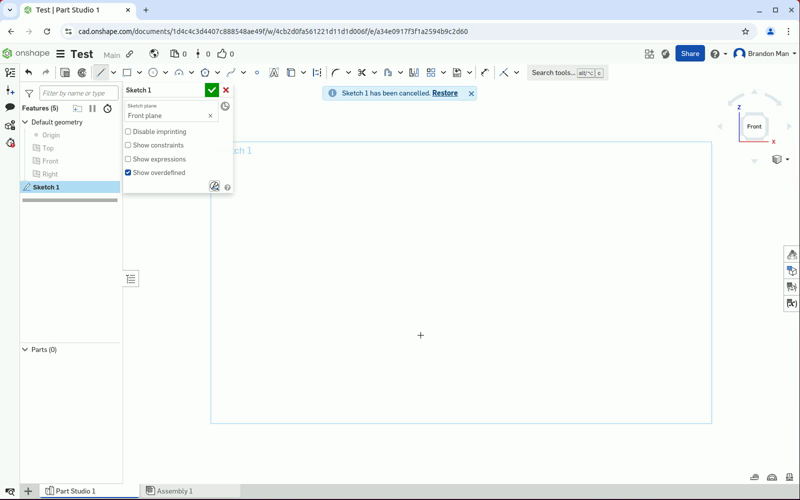
click(420, 334)
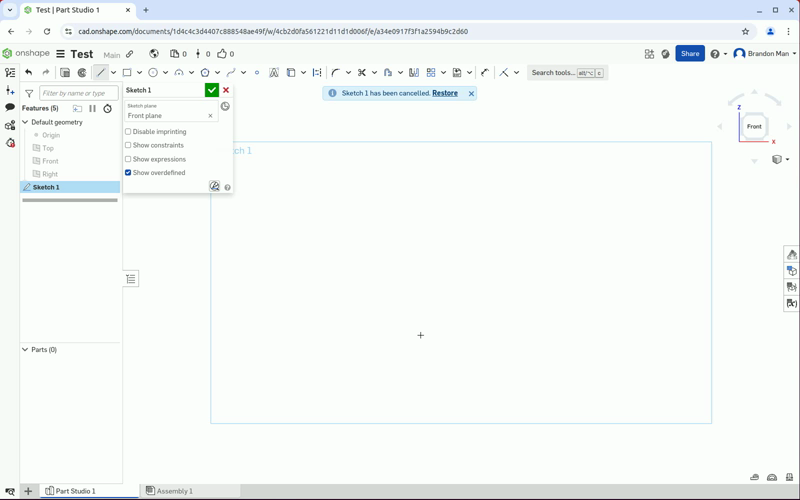
key_up(shift)
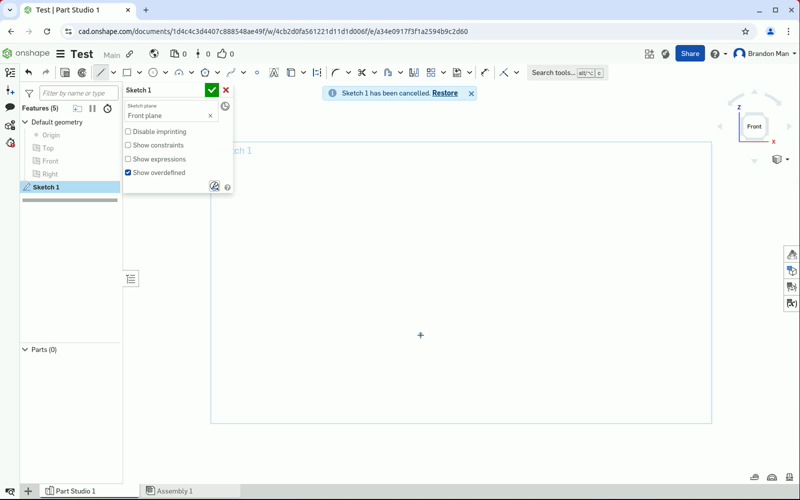
key_down(shift)
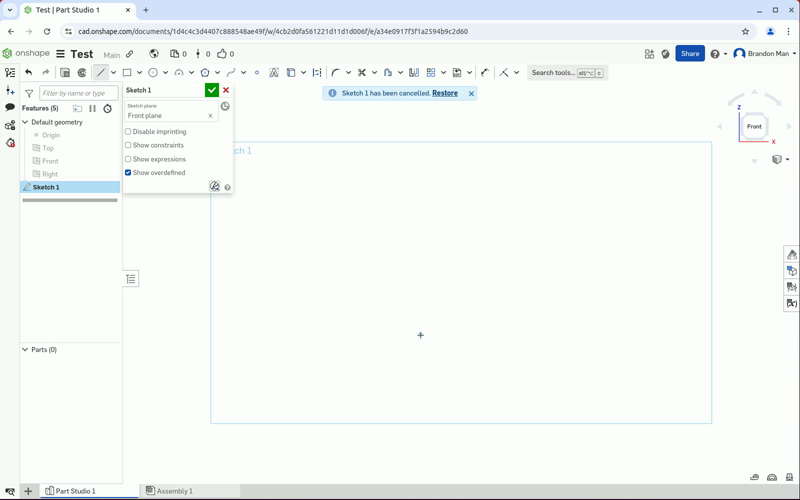
mouse_move(501, 334)
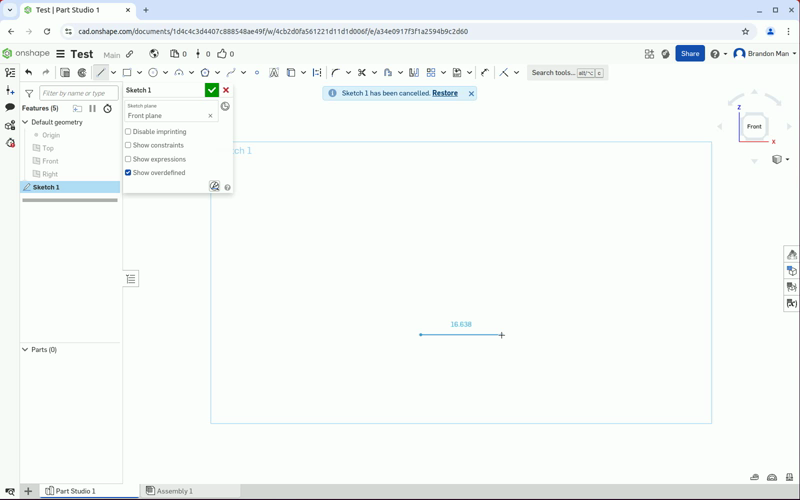
click(501, 334)
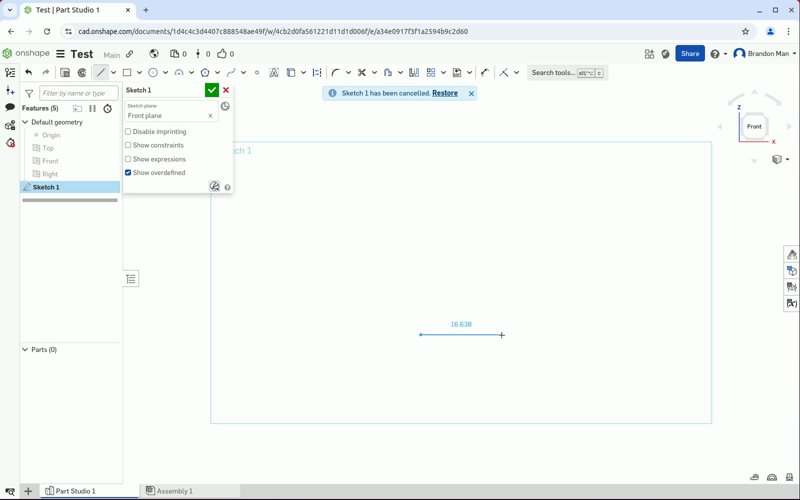
key_up(shift)
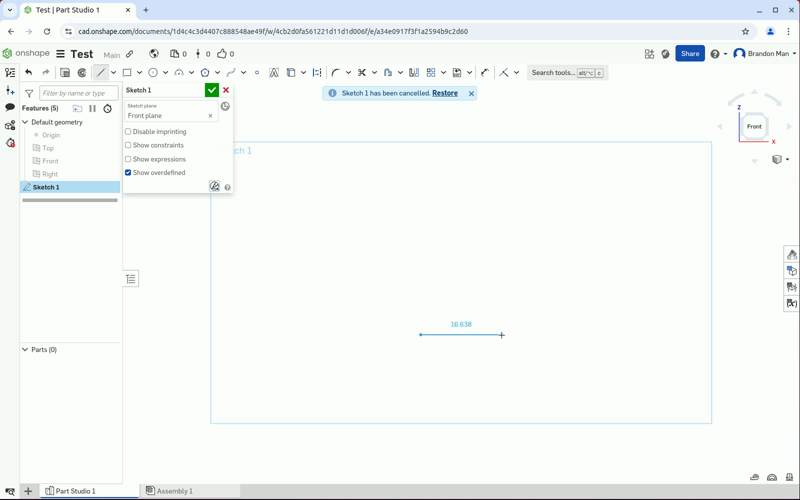
key_down(shift)
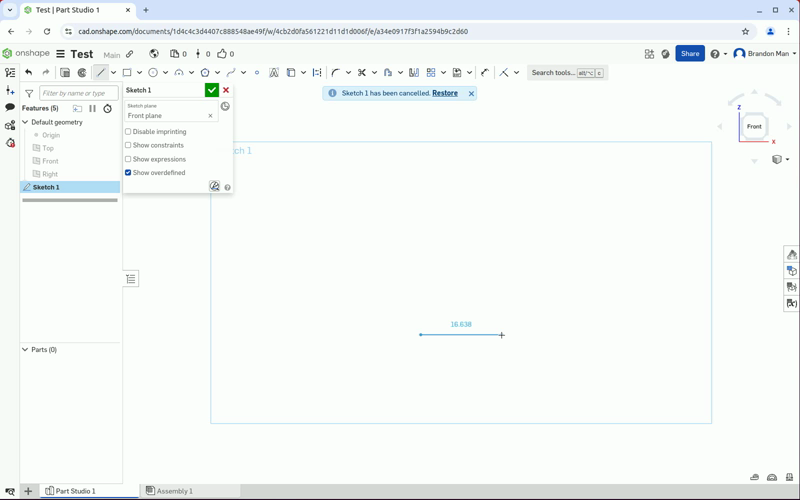
mouse_move(501, 245)
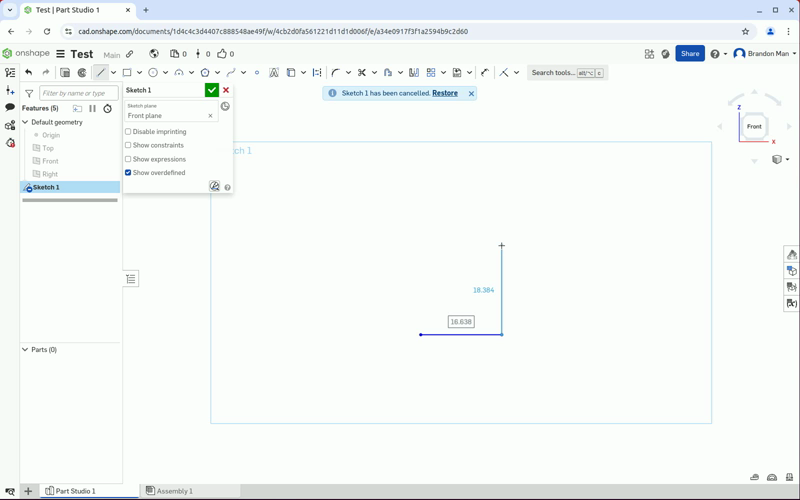
click(501, 245)
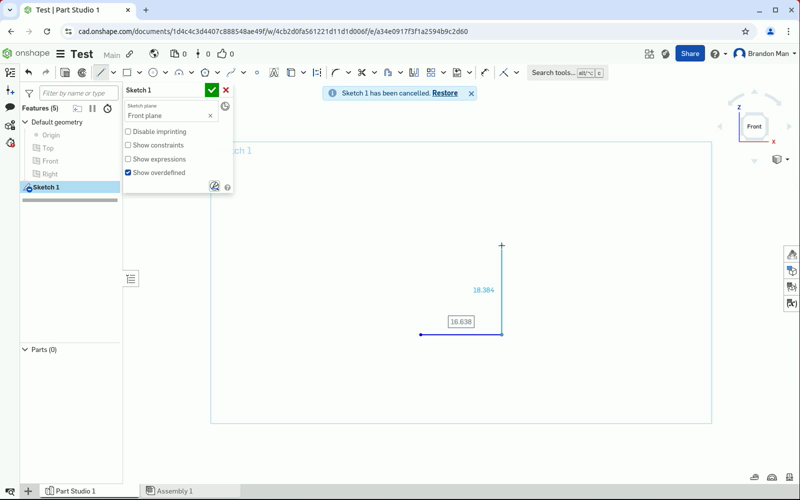
key_up(shift)
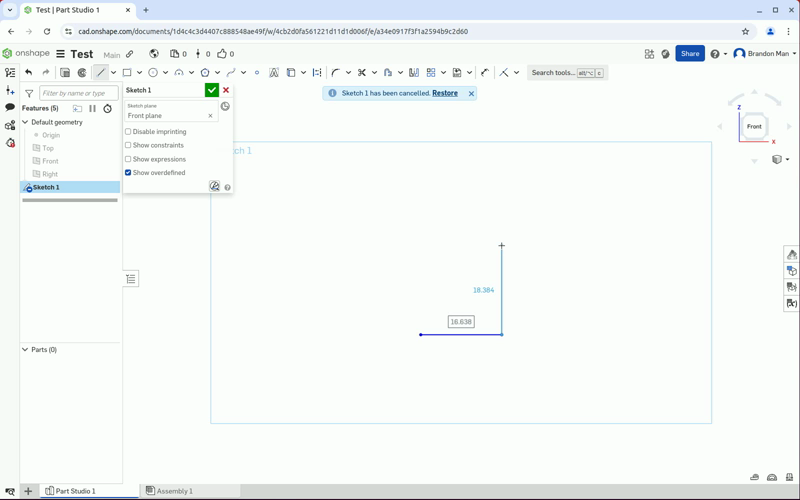
key_down(shift)
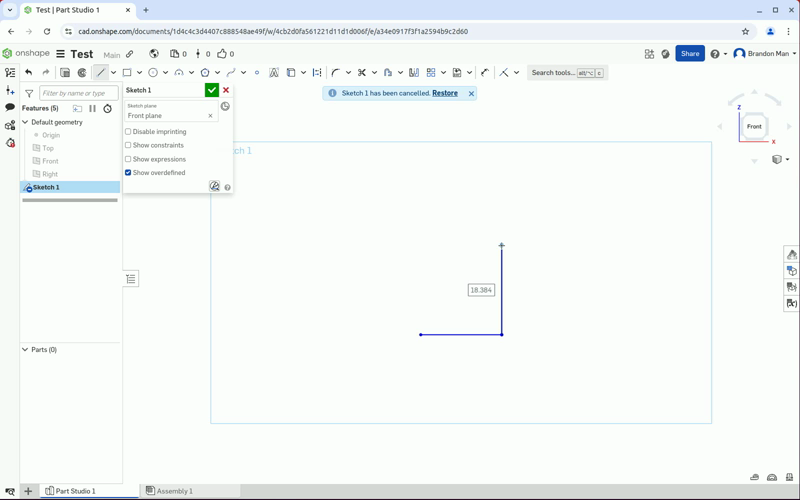
mouse_move(420, 245)
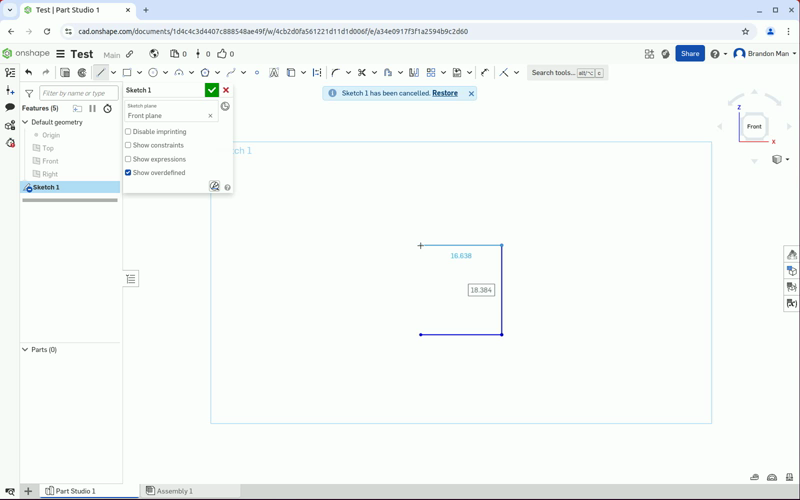
click(420, 245)
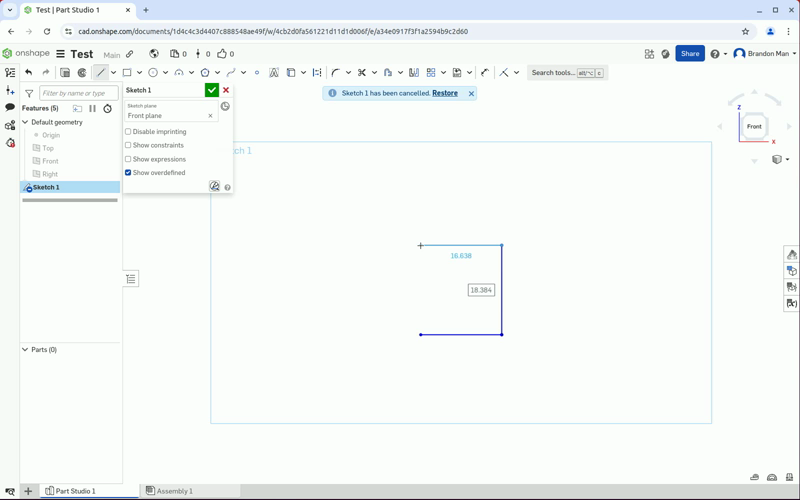
key_up(shift)
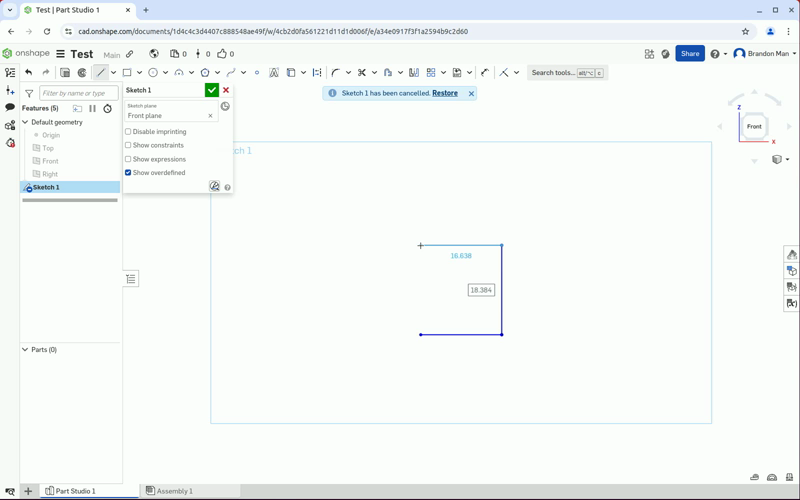
key_down(shift)
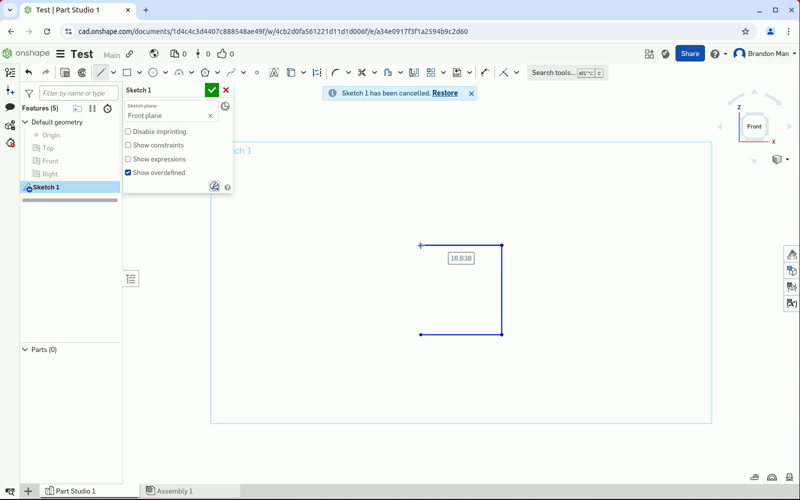
mouse_move(420, 334)
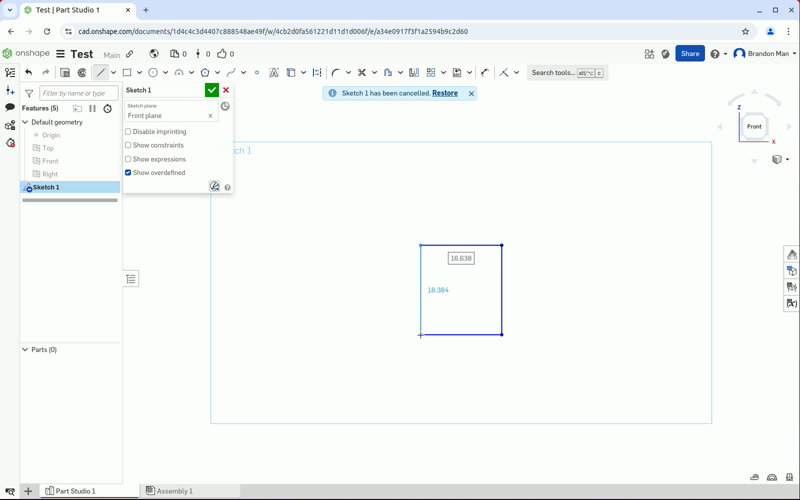
key_up(shift)
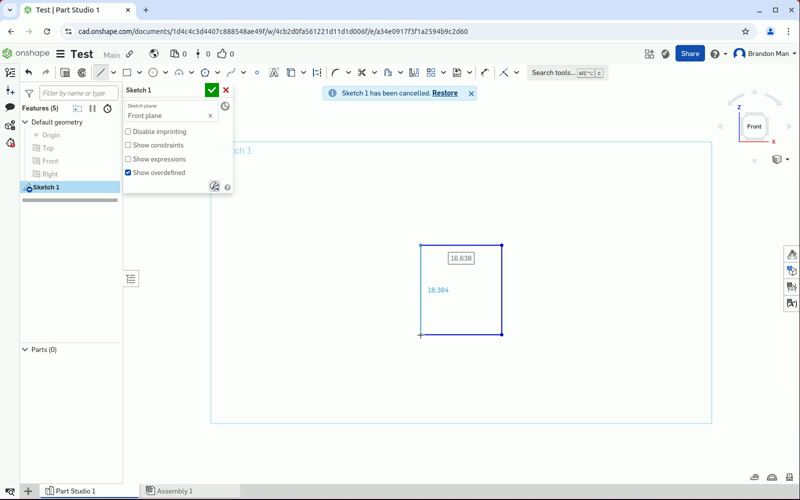
click(420, 334)
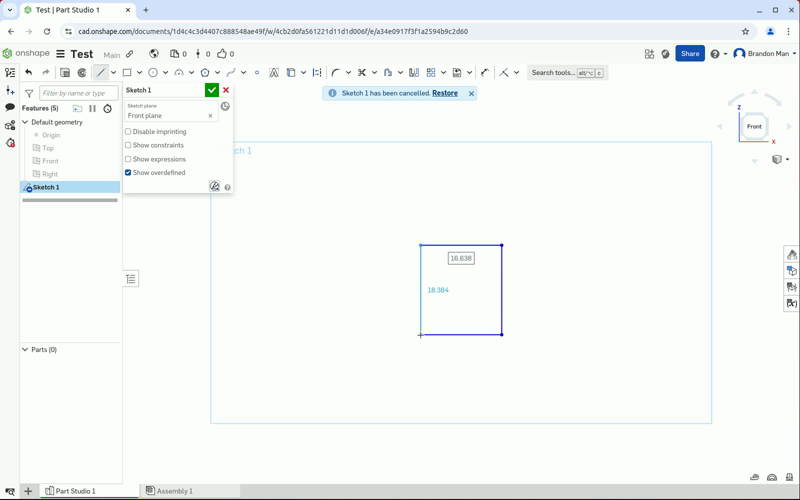
key(esc)
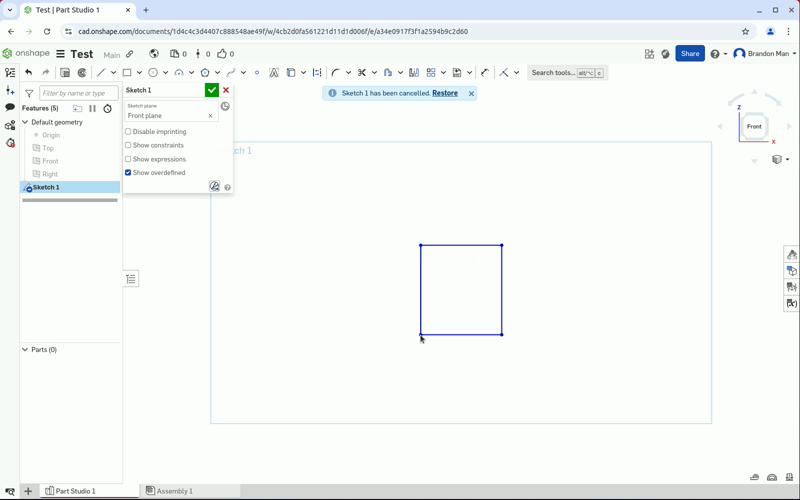
mouse_move(426, 298)
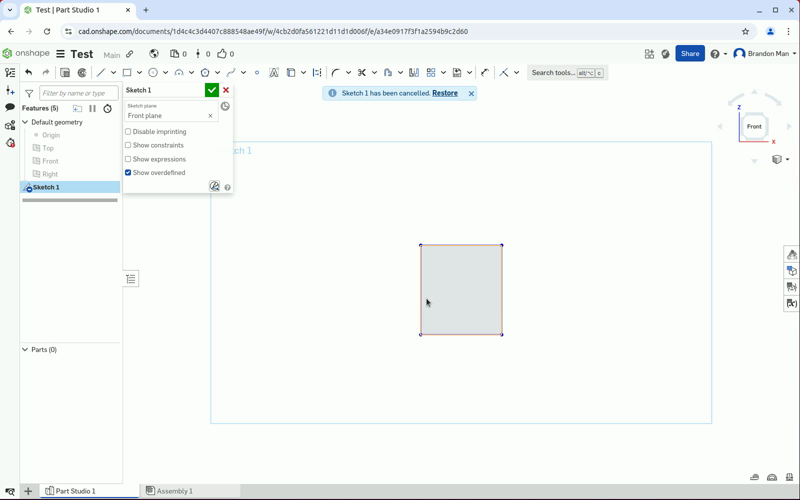
click(426, 298)
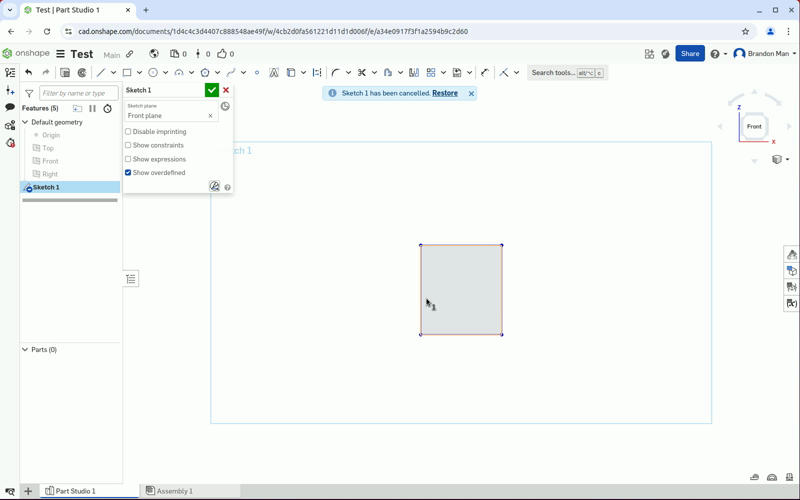
mouse_move(73, 352)
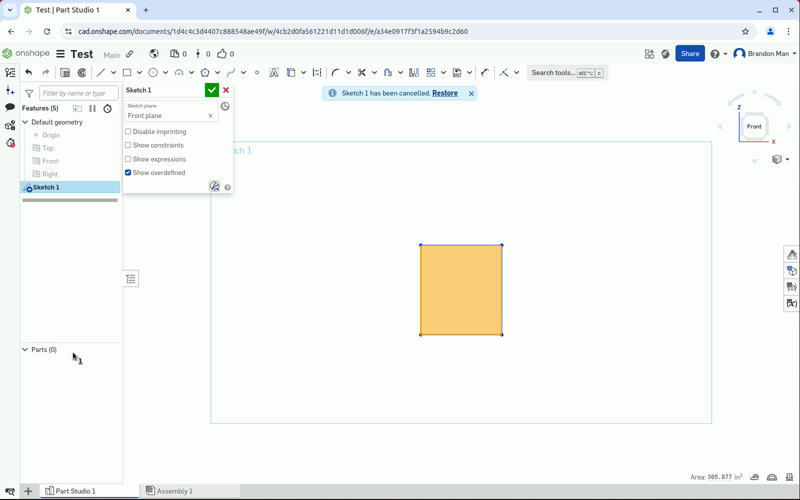
key(shift+y)
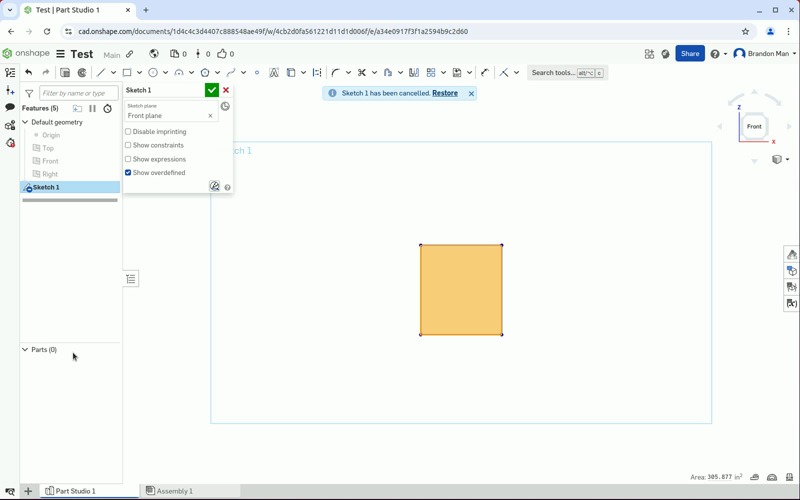
key(shift+e)
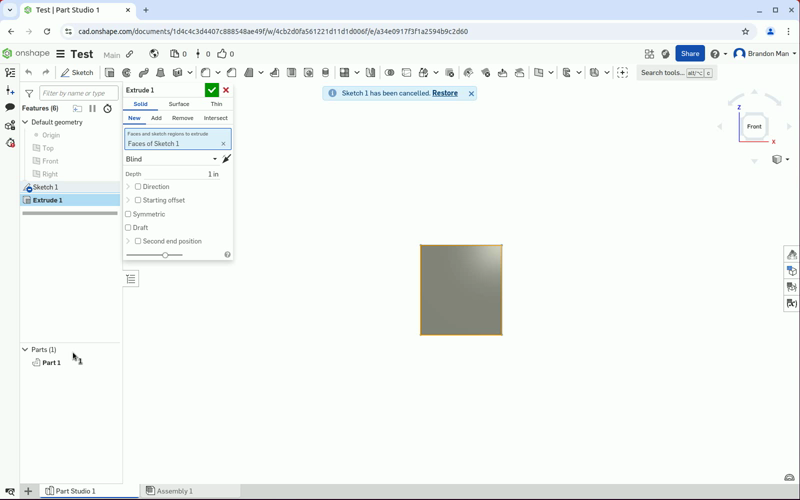
mouse_move(143, 106)
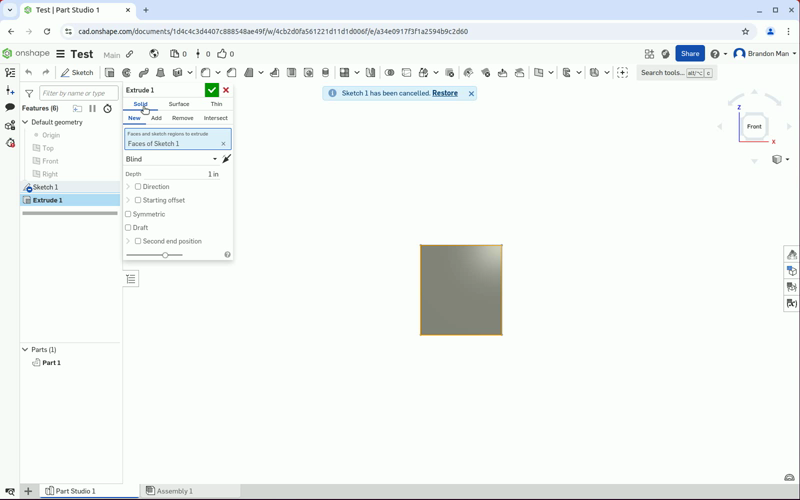
click(143, 106)
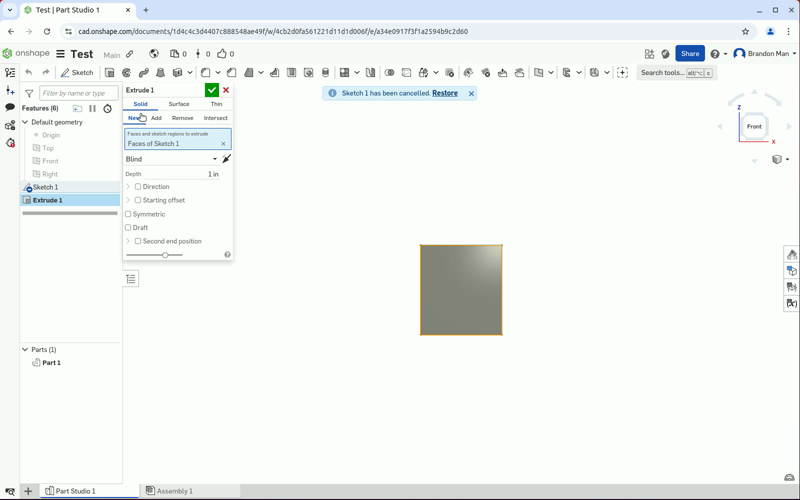
mouse_move(137, 120)
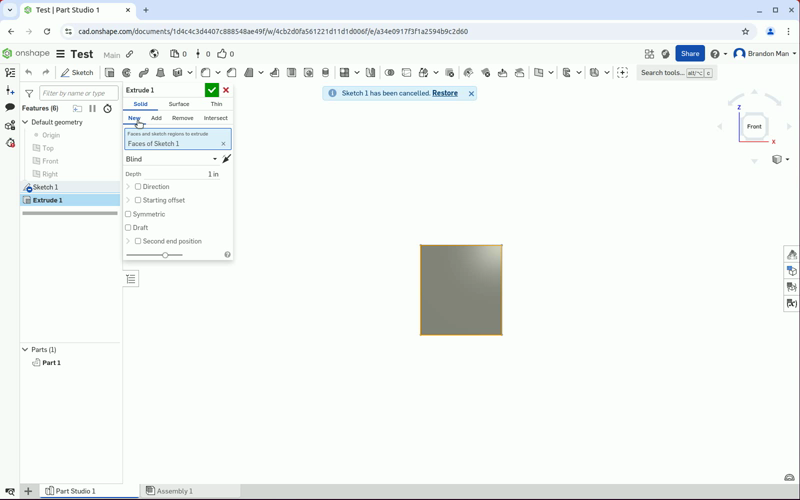
click(137, 120)
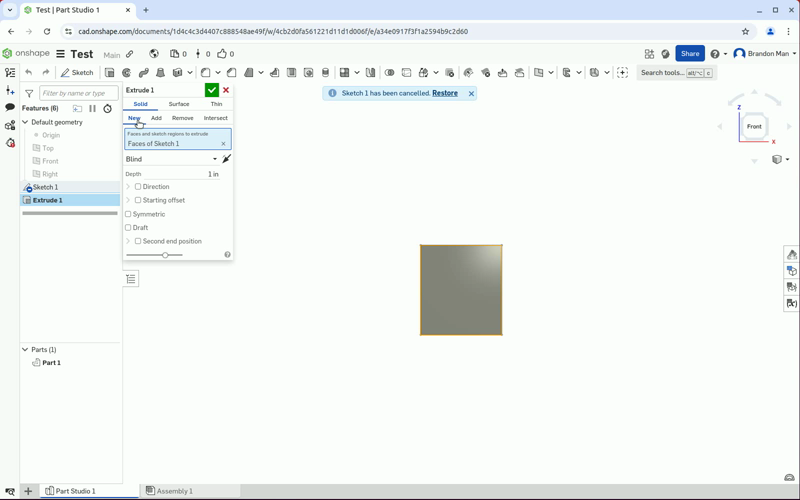
key(tab, 4)
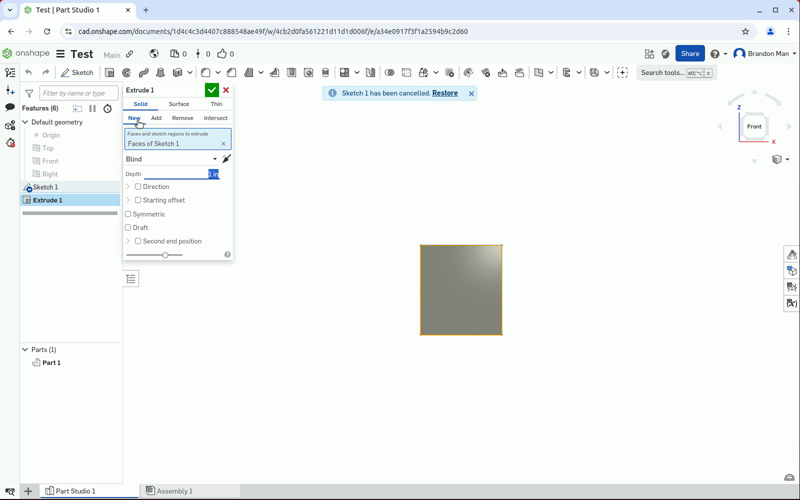
text(11.073)
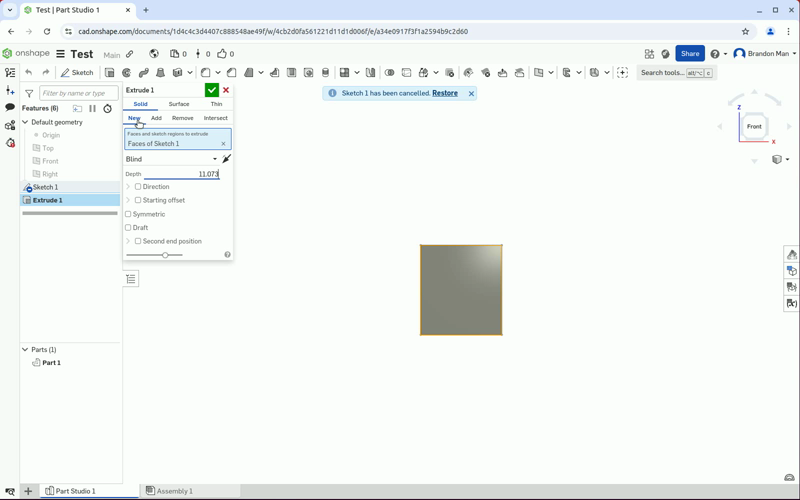
key(enter)
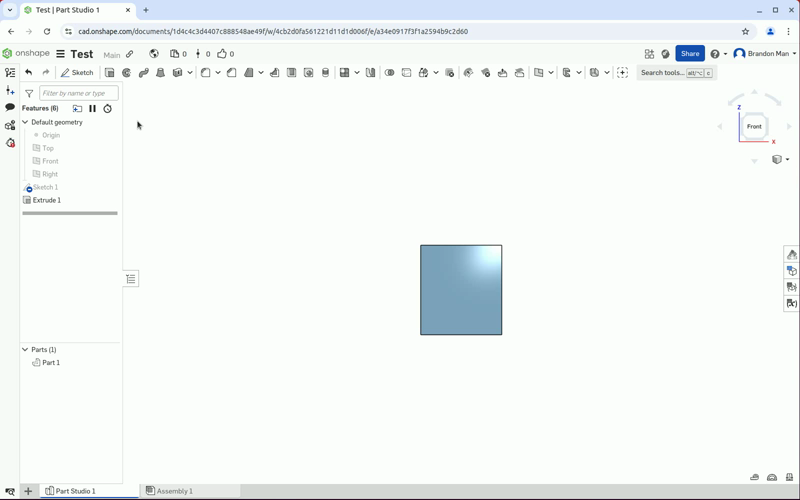
key(shift+h)
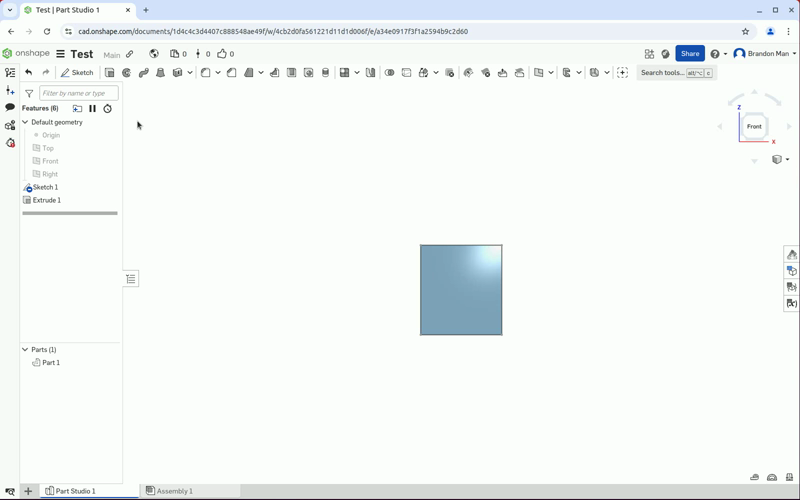
key(shift+h)
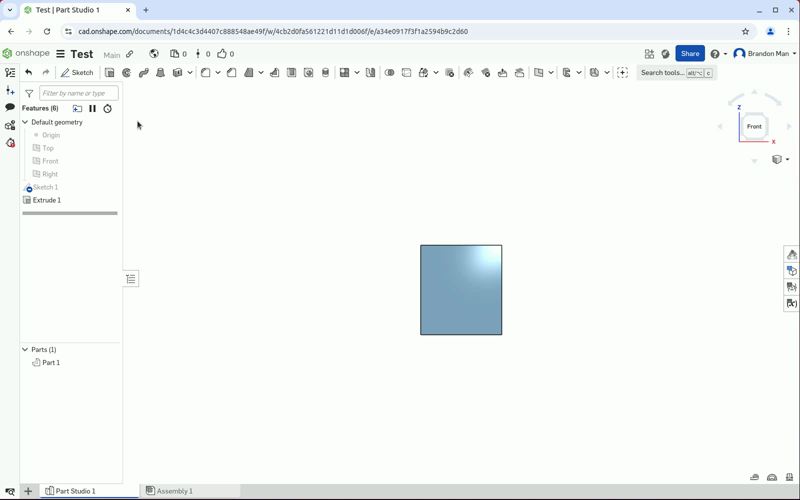
mouse_move(73, 189)
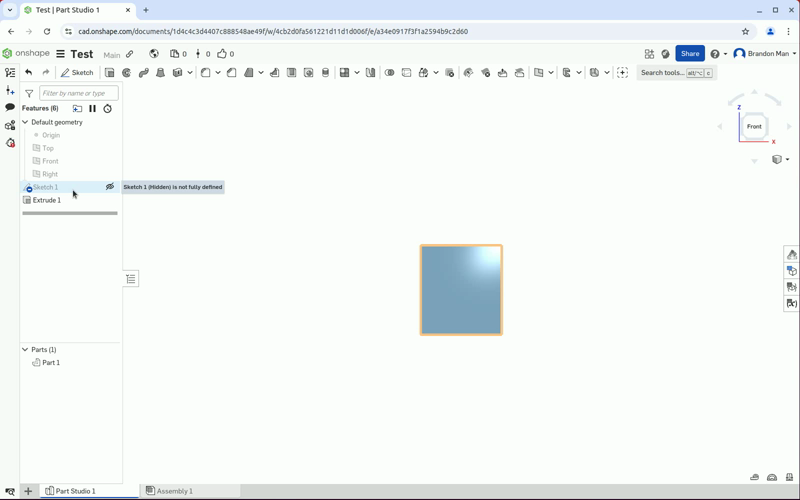
click(73, 189)
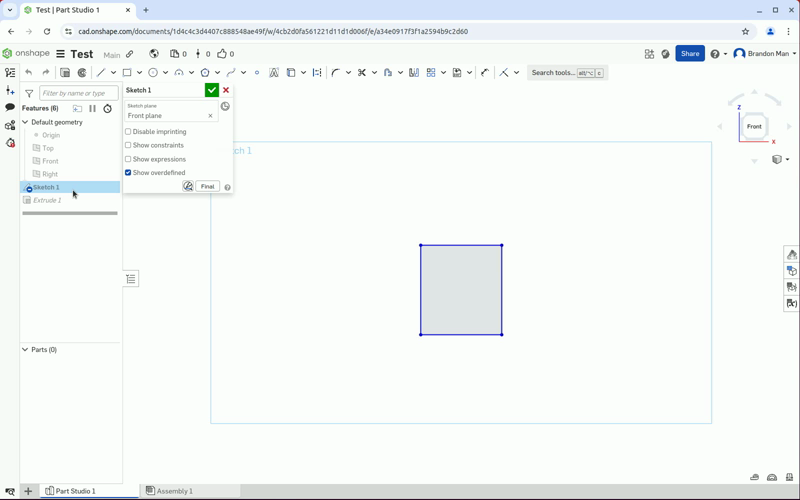
mouse_move(229, 92)
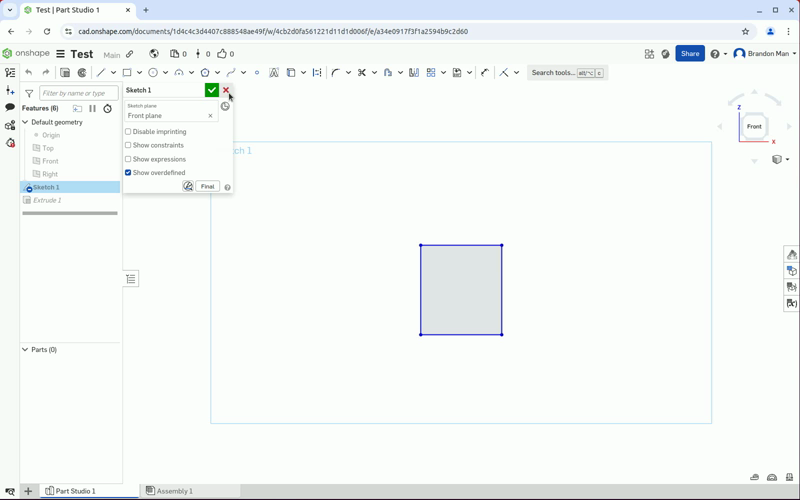
click(229, 92)
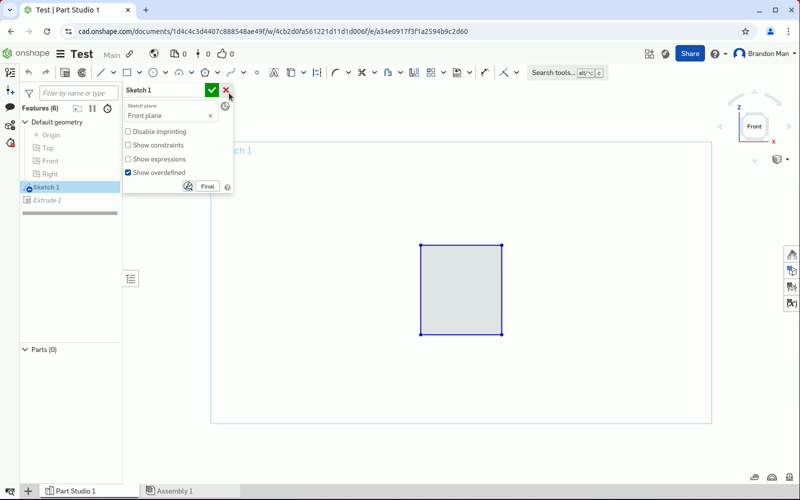
key(shift+s)
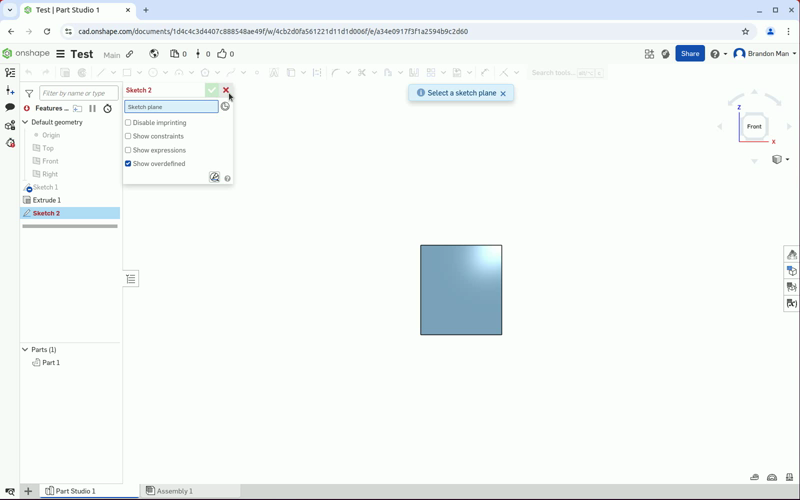
mouse_move(73, 163)
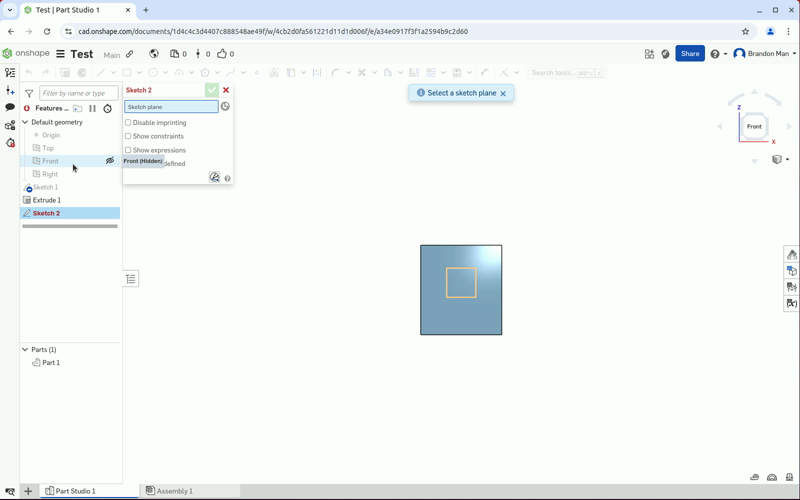
click(73, 163)
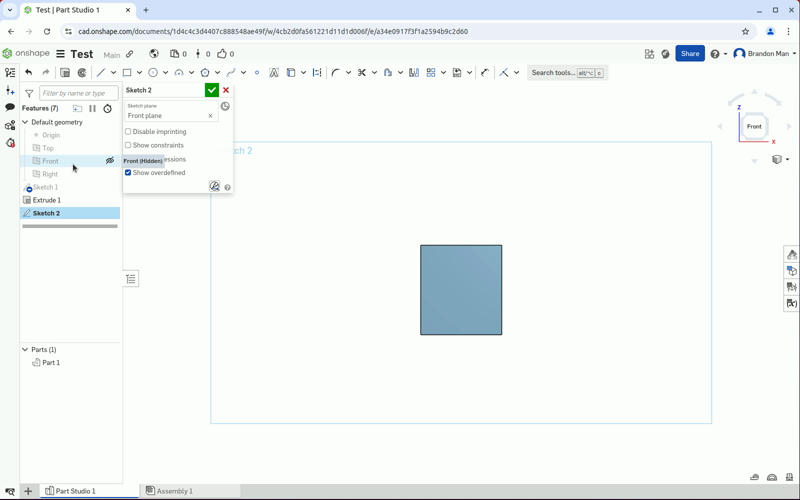
mouse_move(73, 352)
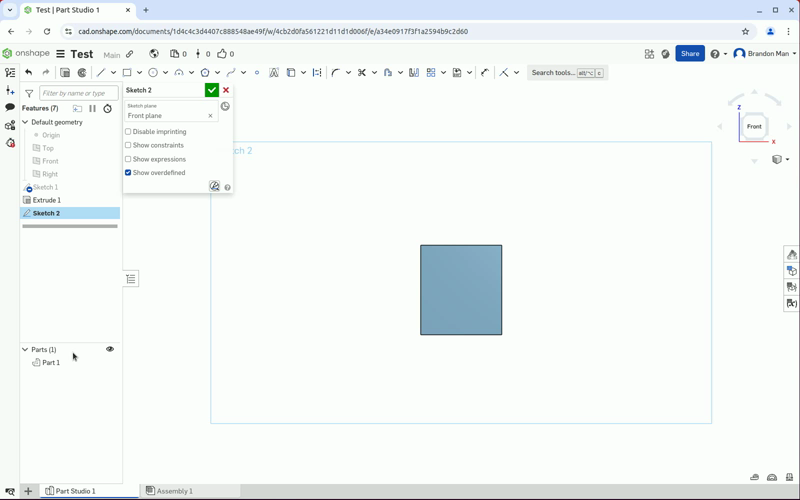
key(y)
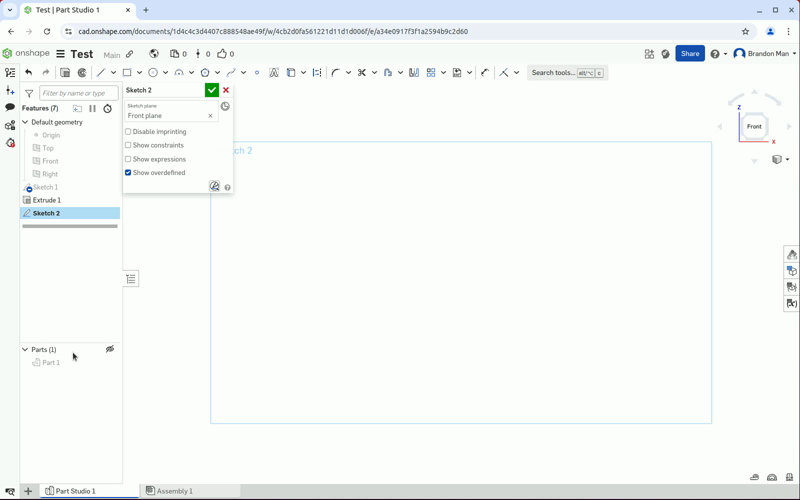
key(l)
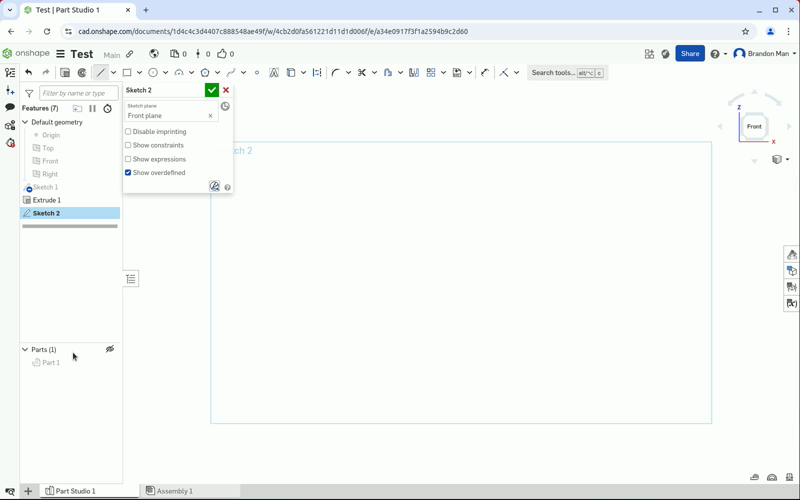
key_down(shift)
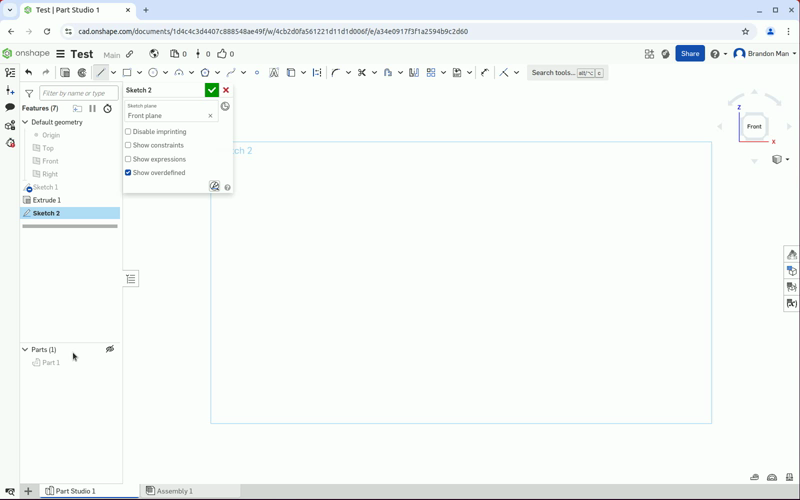
mouse_move(439, 395)
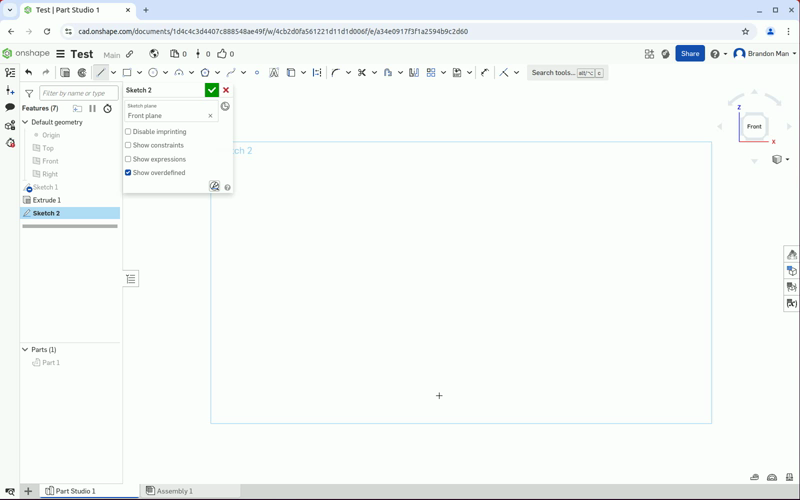
click(439, 395)
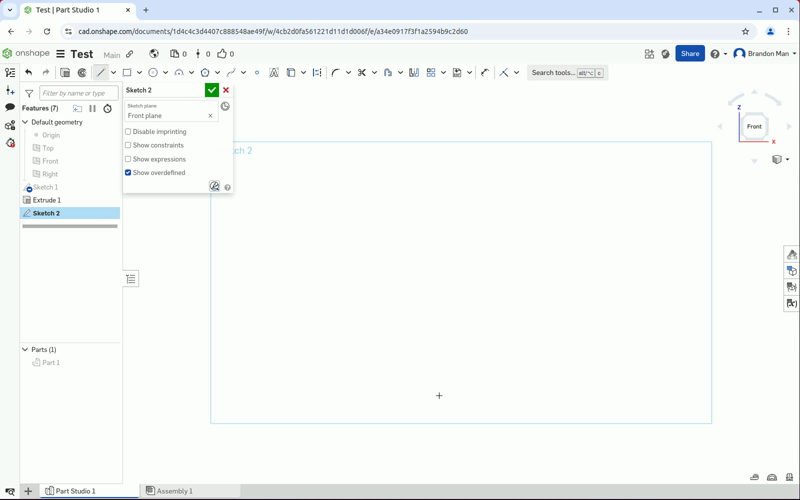
key_up(shift)
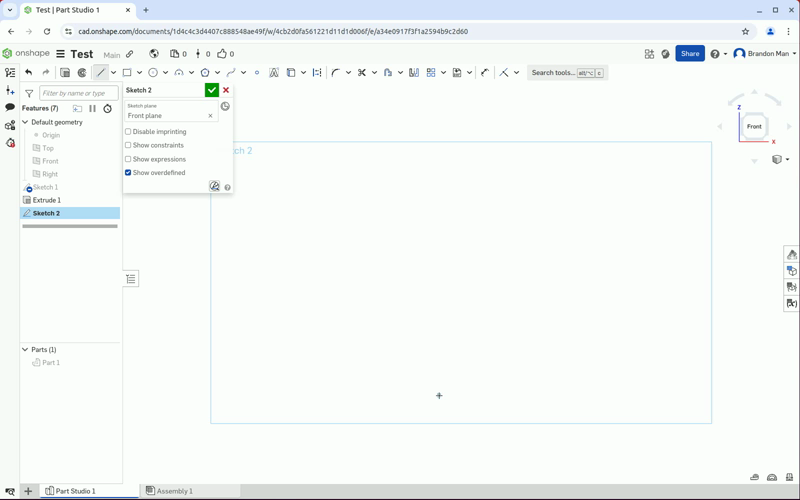
key_down(shift)
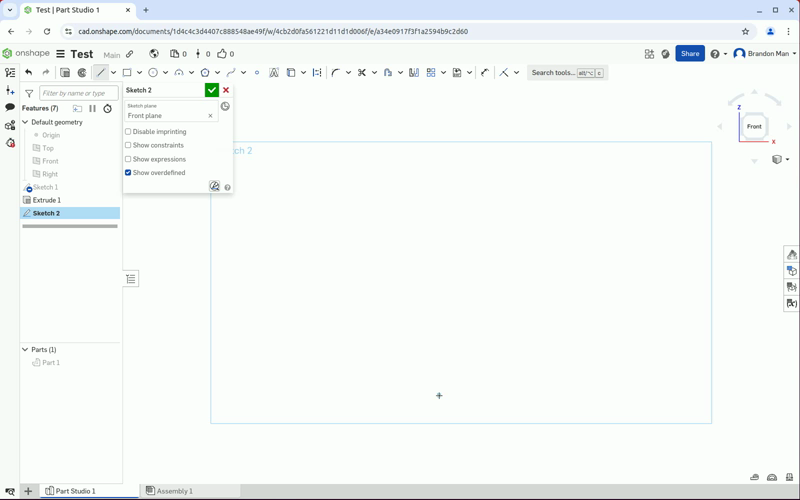
mouse_move(469, 395)
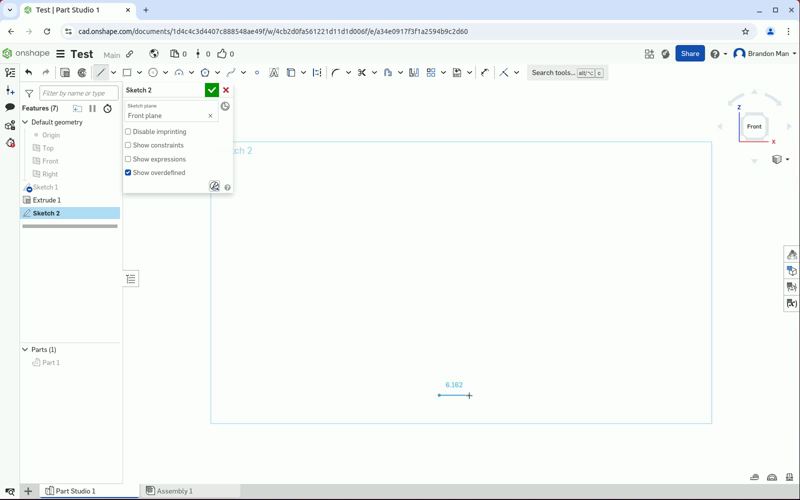
mouse_move(483, 395)
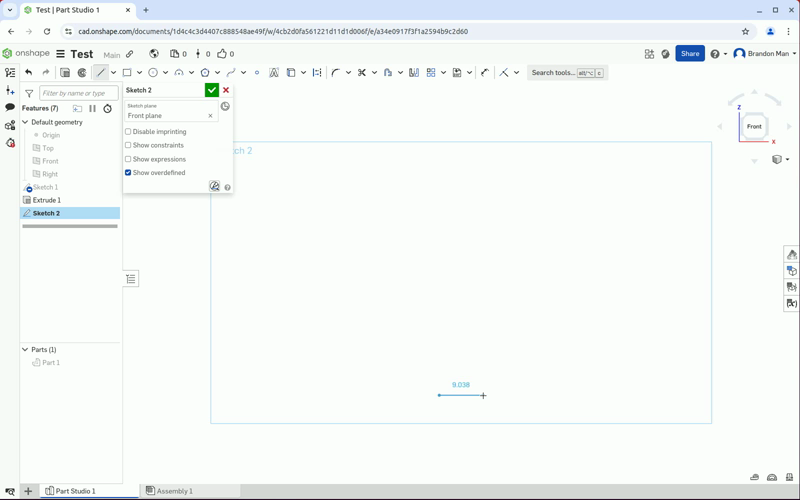
click(483, 395)
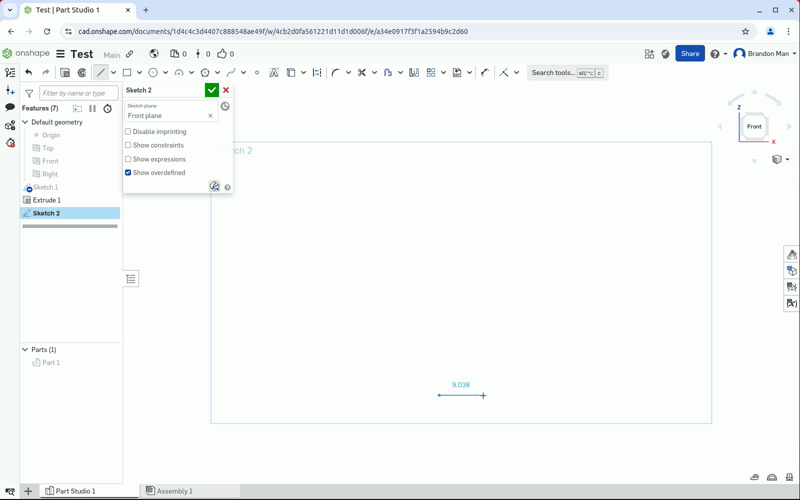
key_up(shift)
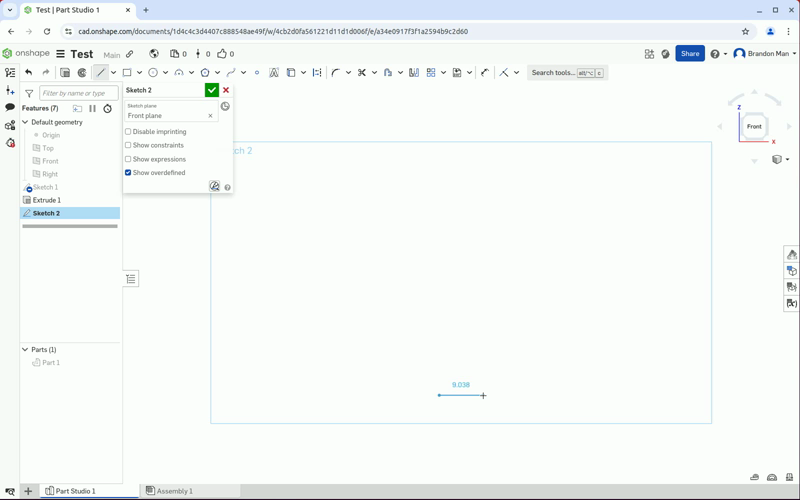
key_down(shift)
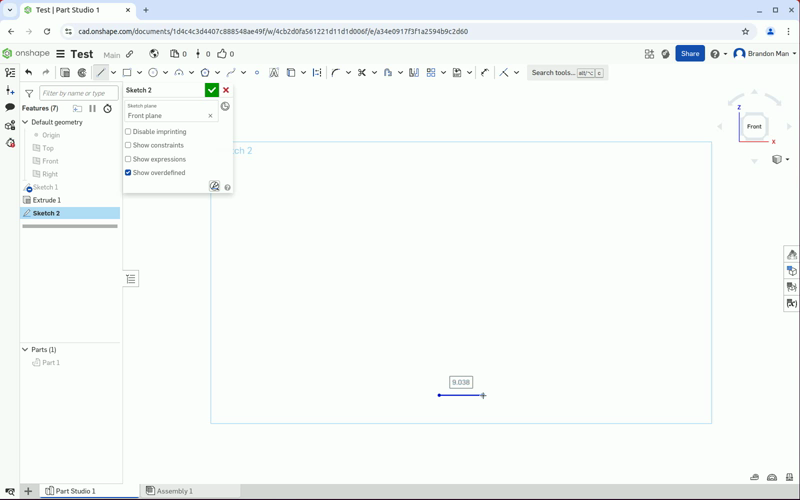
mouse_move(483, 335)
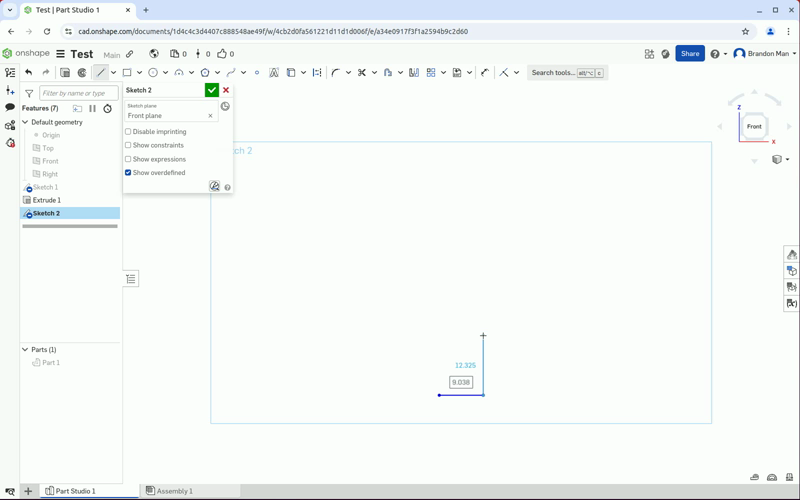
click(483, 335)
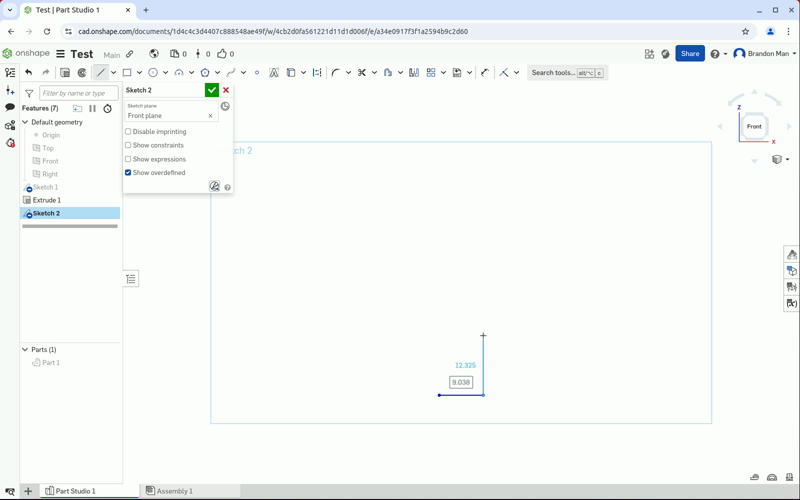
key_up(shift)
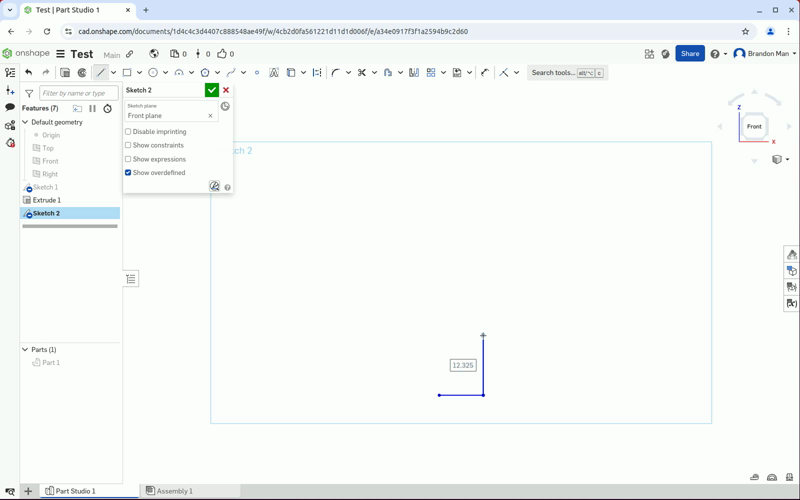
key_down(shift)
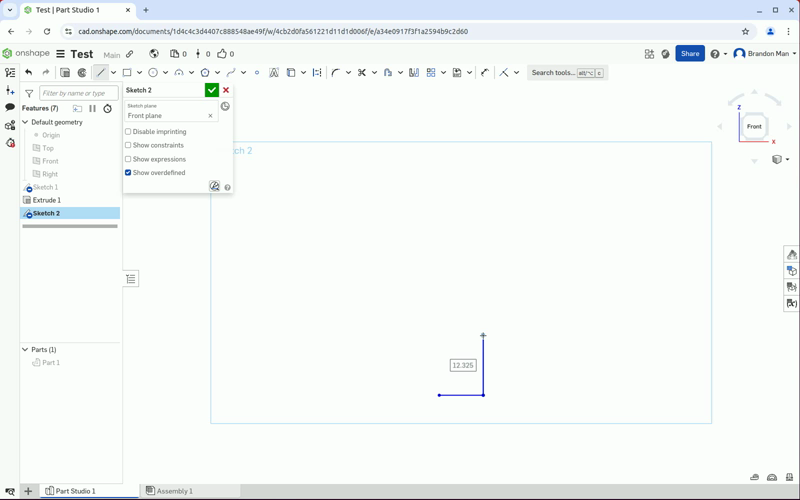
mouse_move(513, 335)
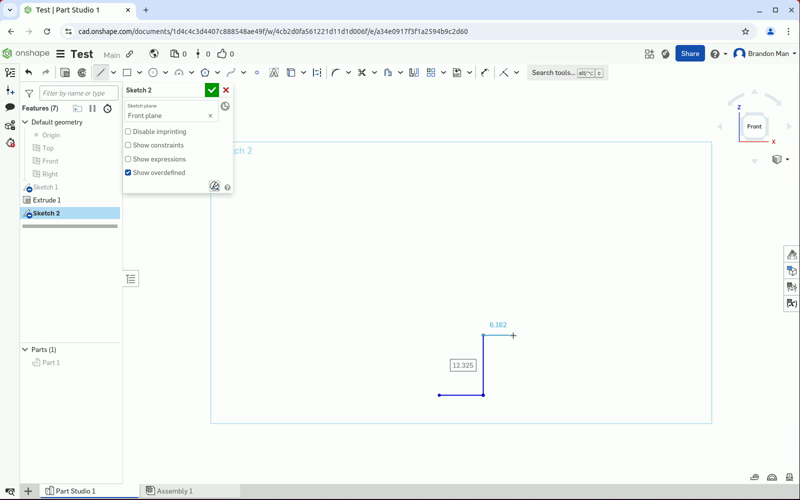
mouse_move(439, 335)
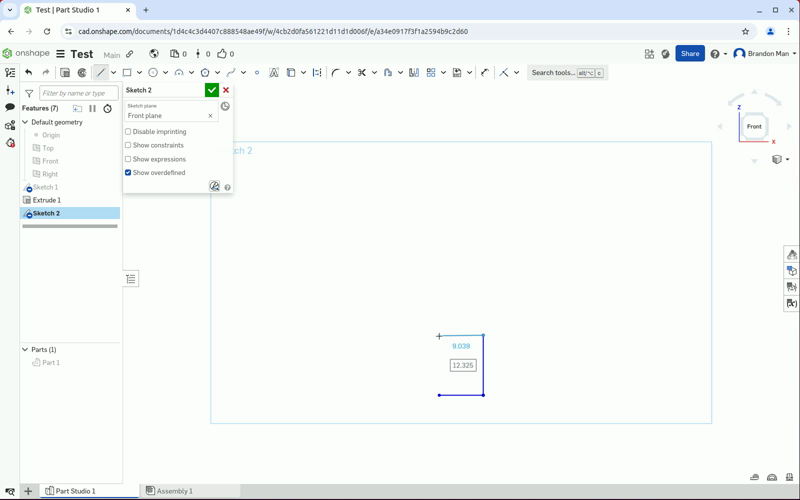
click(439, 335)
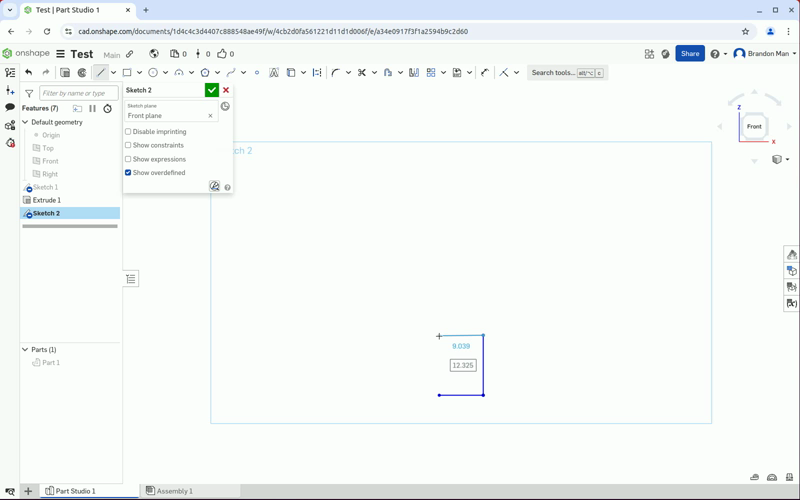
key_up(shift)
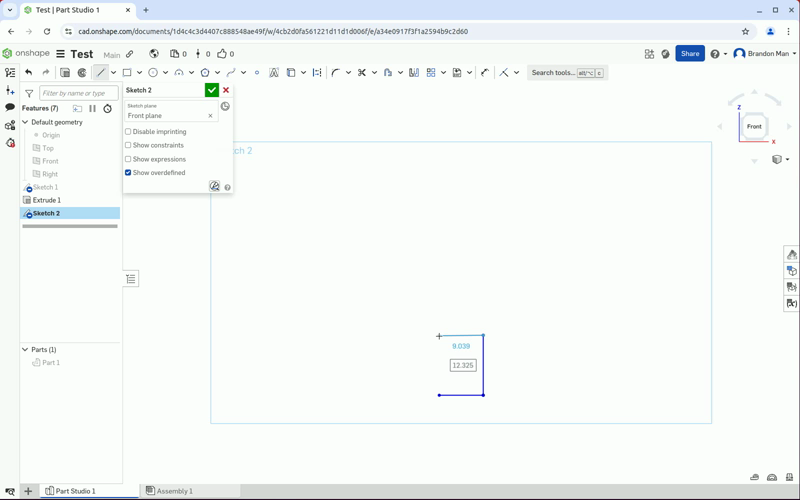
mouse_move(469, 335)
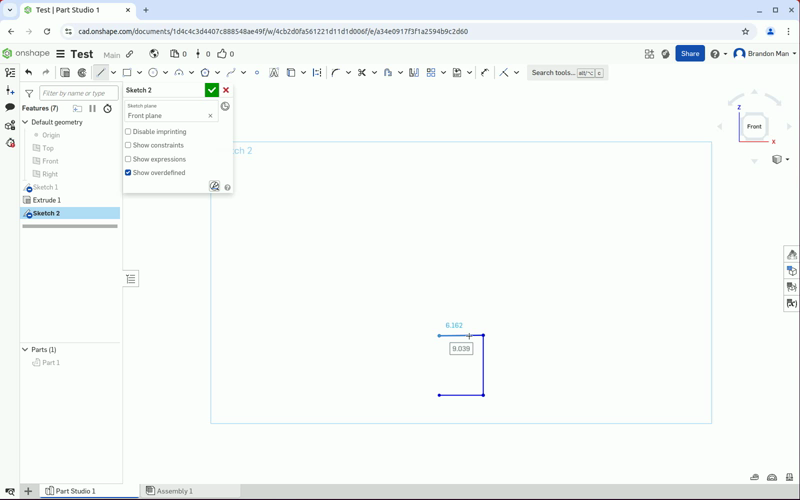
key_down(shift)
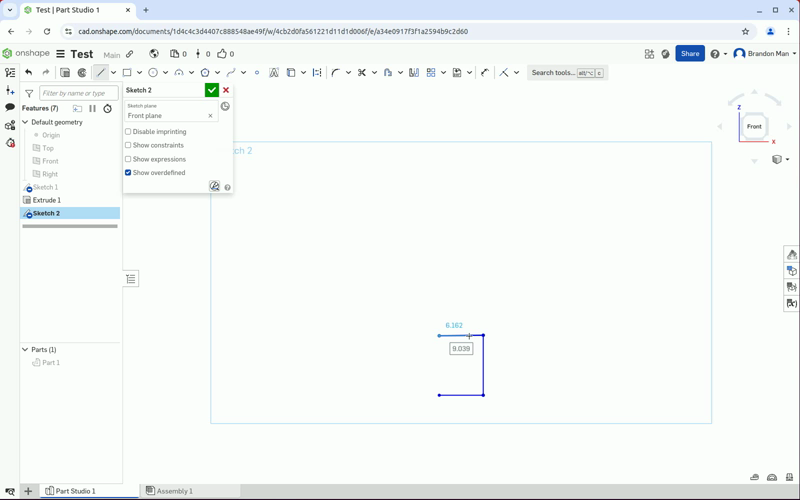
mouse_move(439, 395)
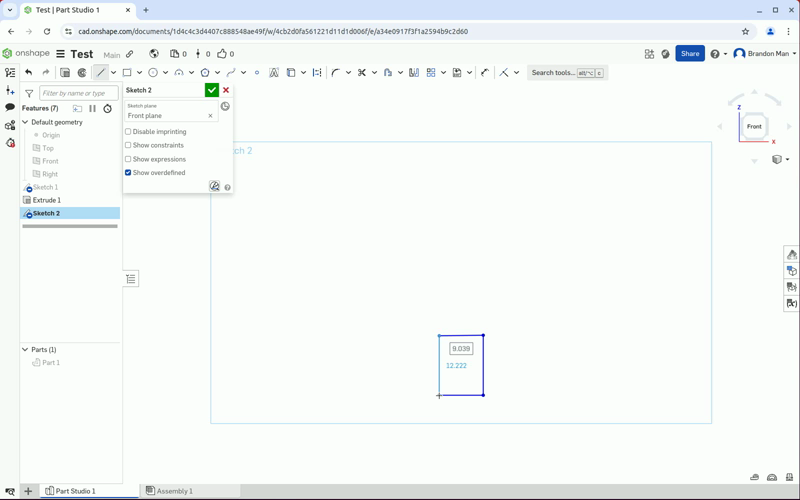
key_up(shift)
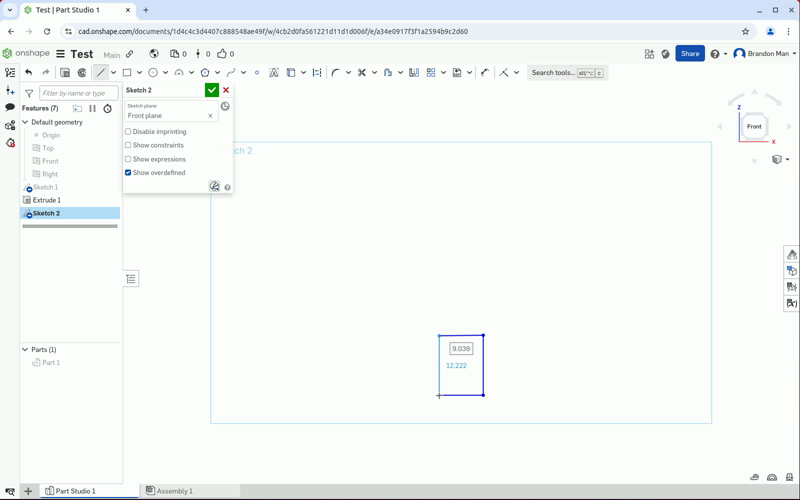
click(439, 395)
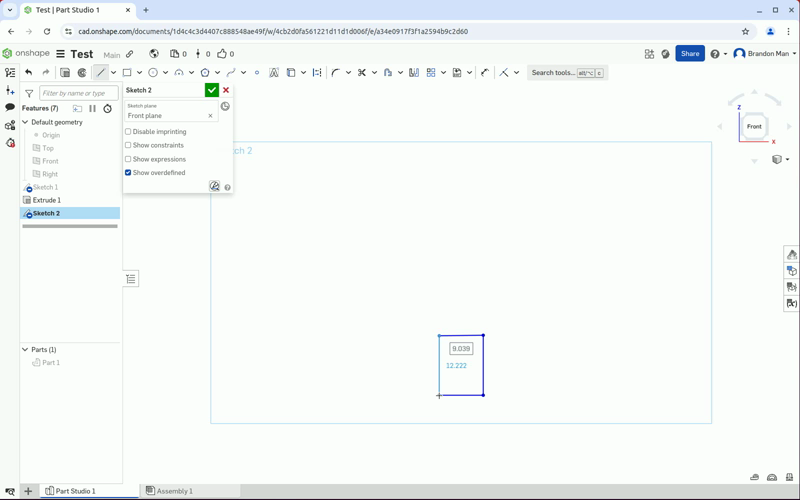
key(esc)
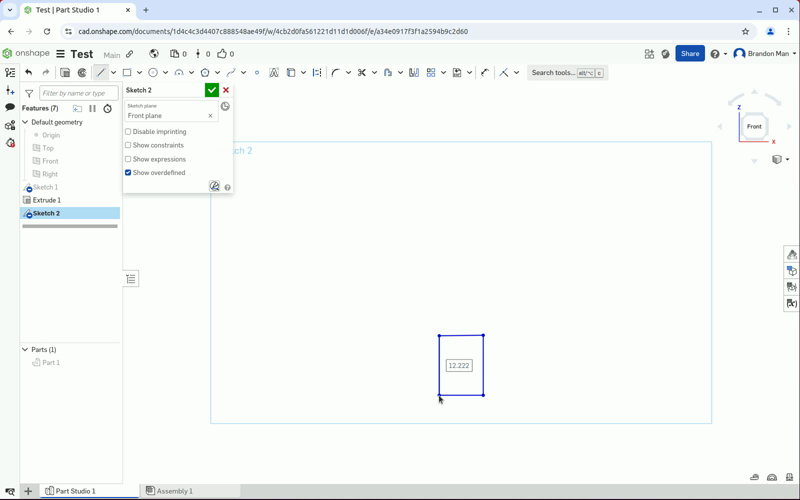
mouse_move(451, 363)
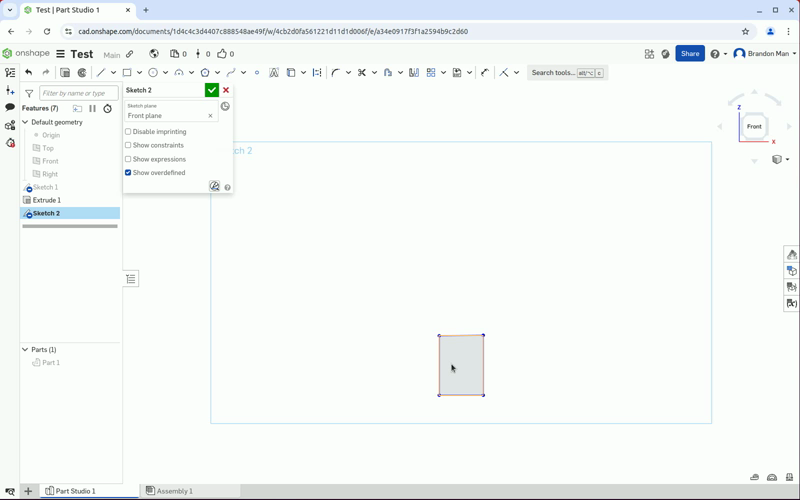
click(451, 363)
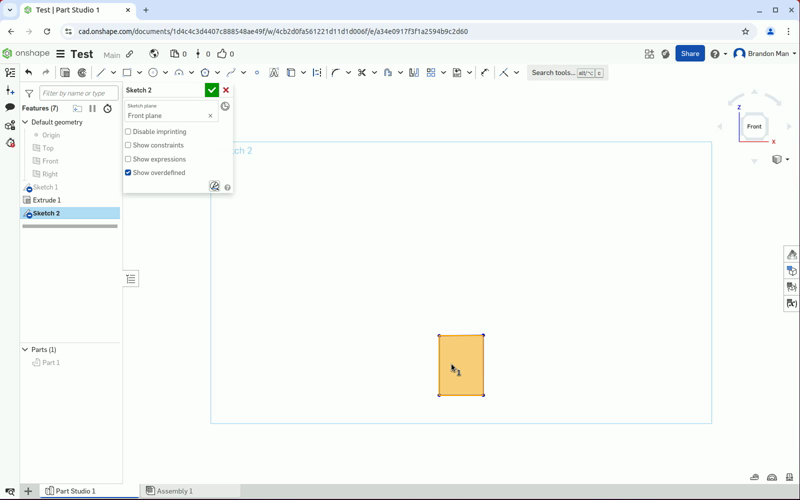
mouse_move(73, 352)
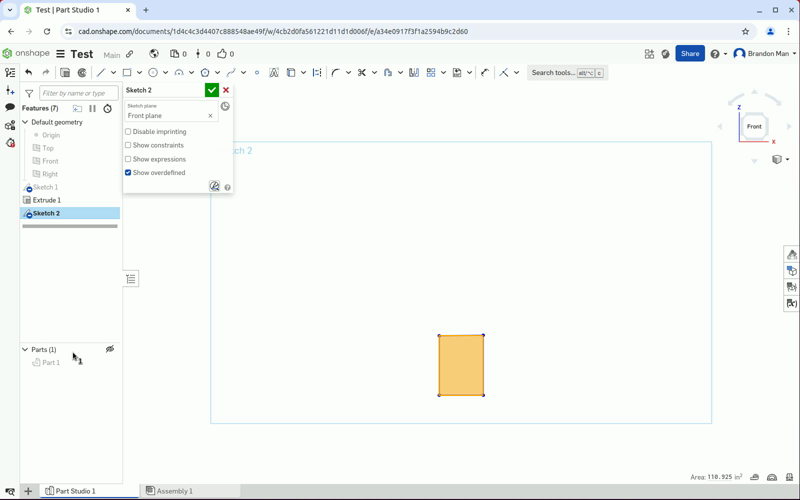
key(shift+y)
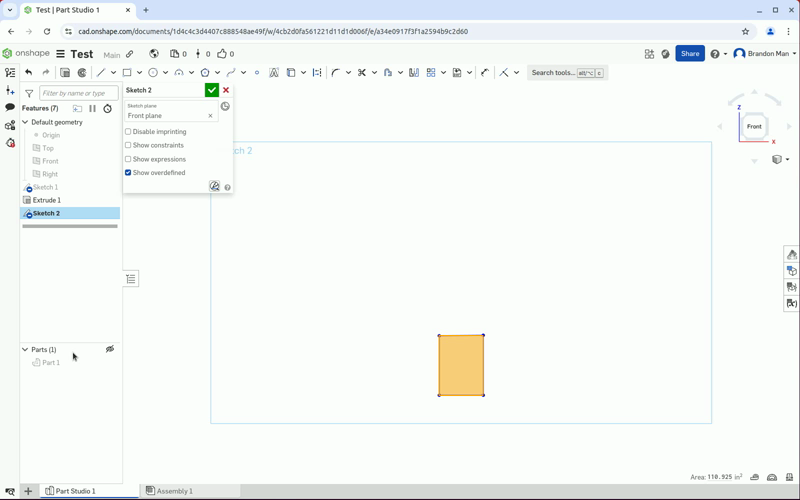
key(shift+e)
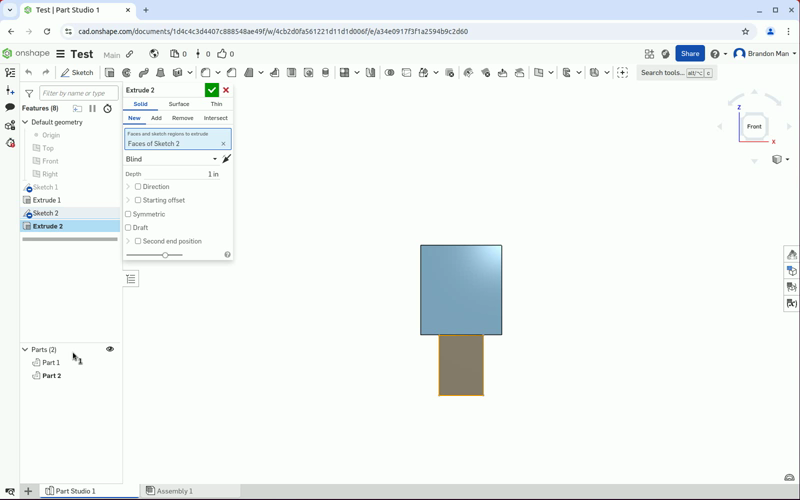
mouse_move(143, 106)
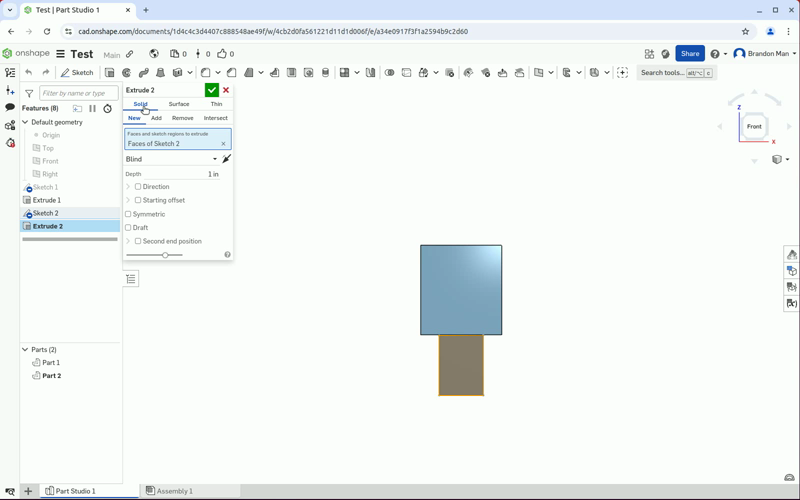
click(143, 106)
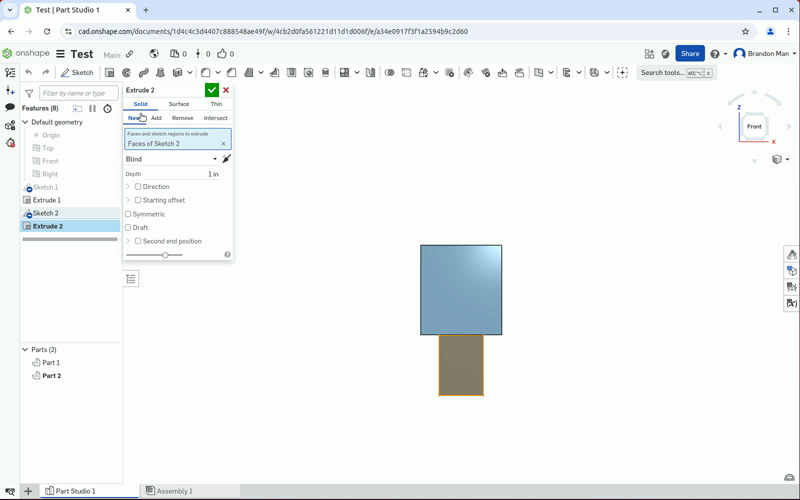
mouse_move(137, 120)
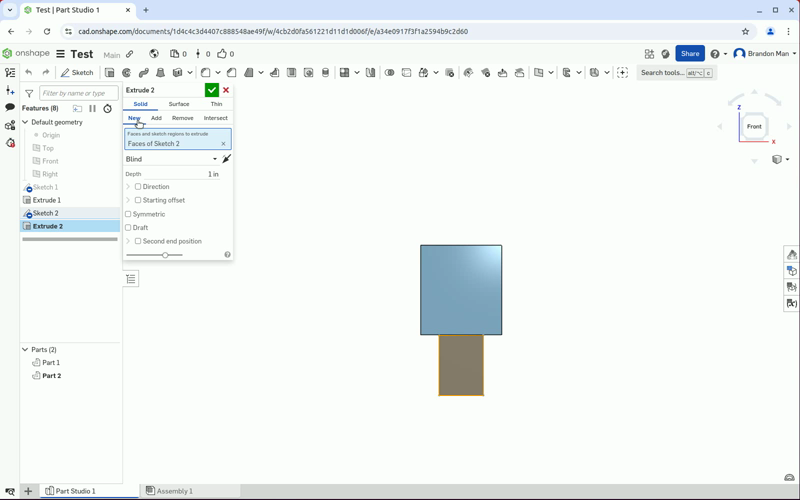
click(137, 120)
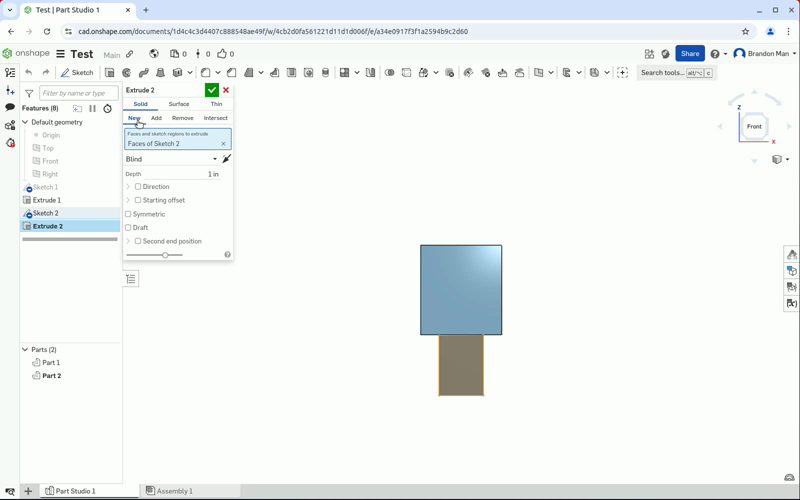
key(tab, 4)
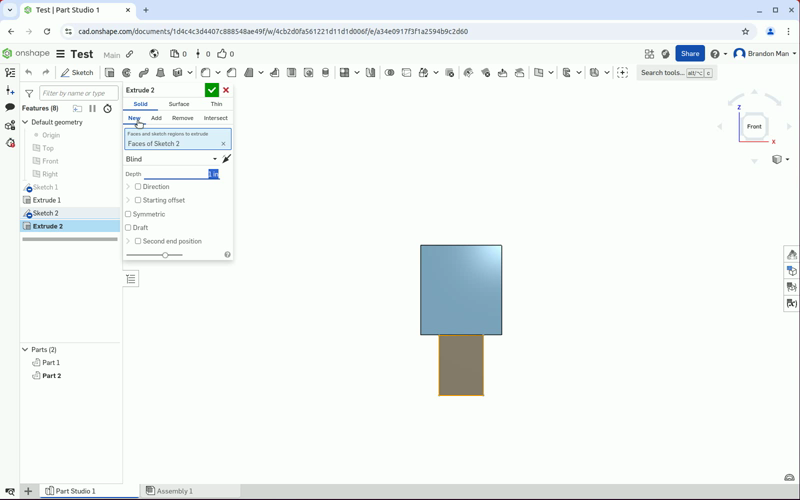
text(6.499)
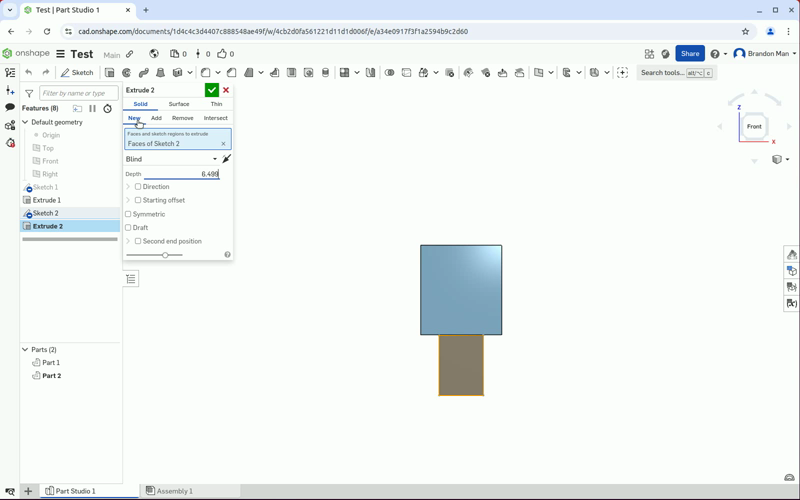
key(enter)
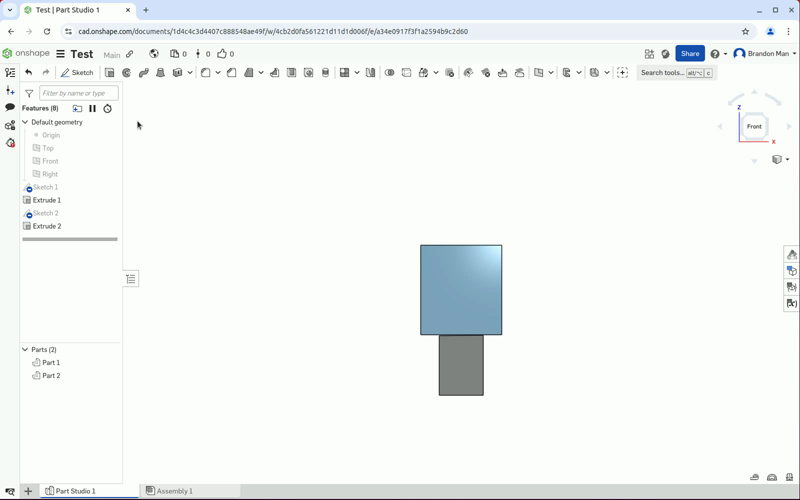
key(shift+h)
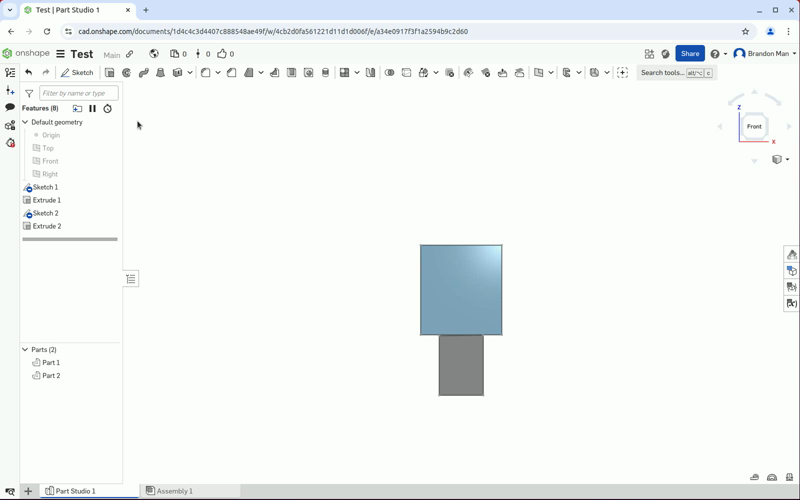
key(shift+h)
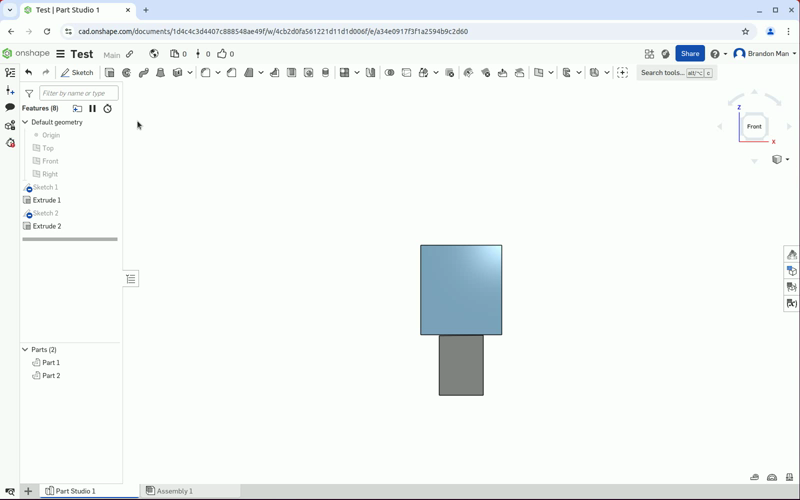
mouse_move(73, 189)
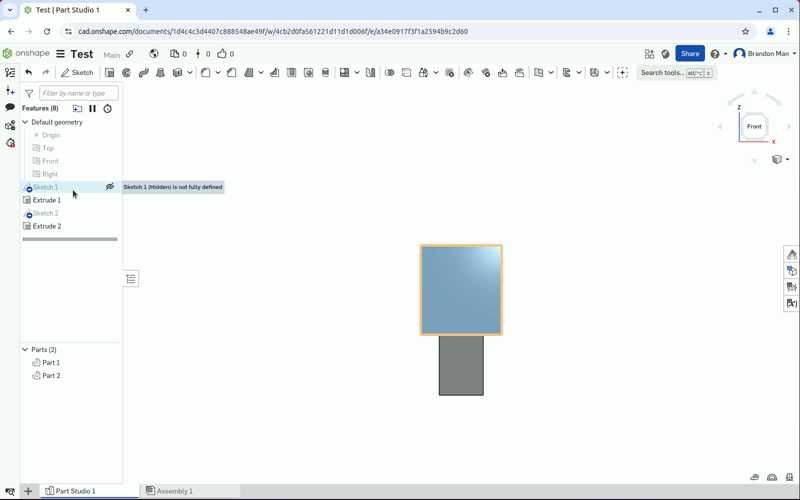
click(73, 189)
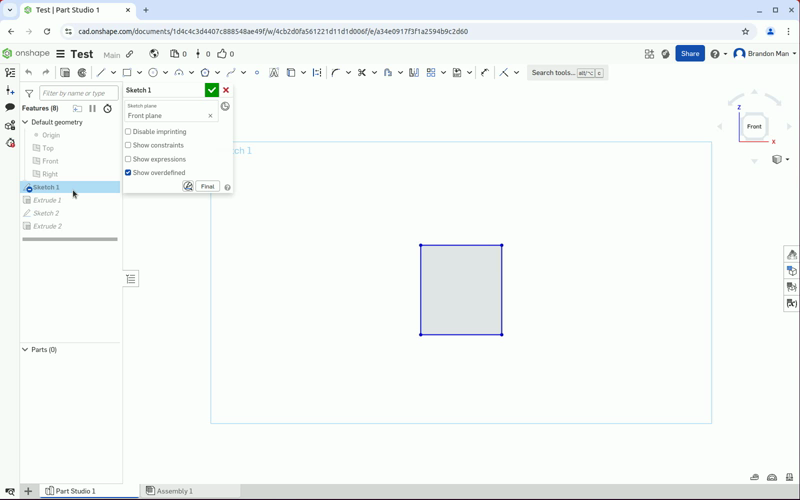
mouse_move(229, 92)
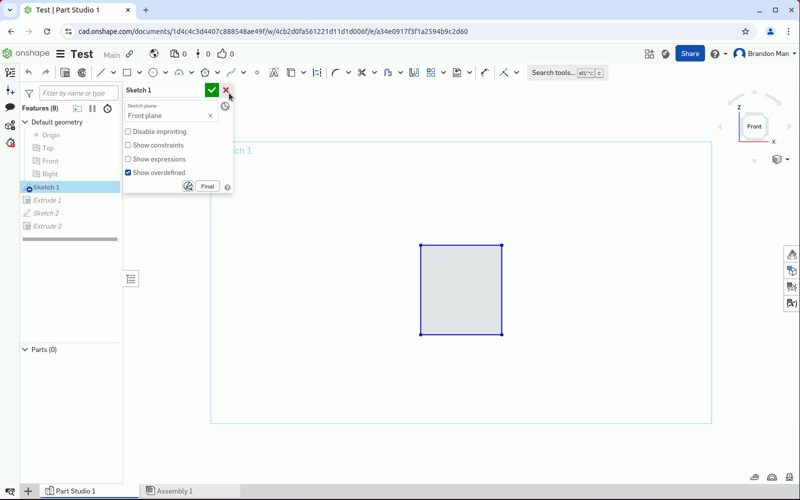
click(229, 92)
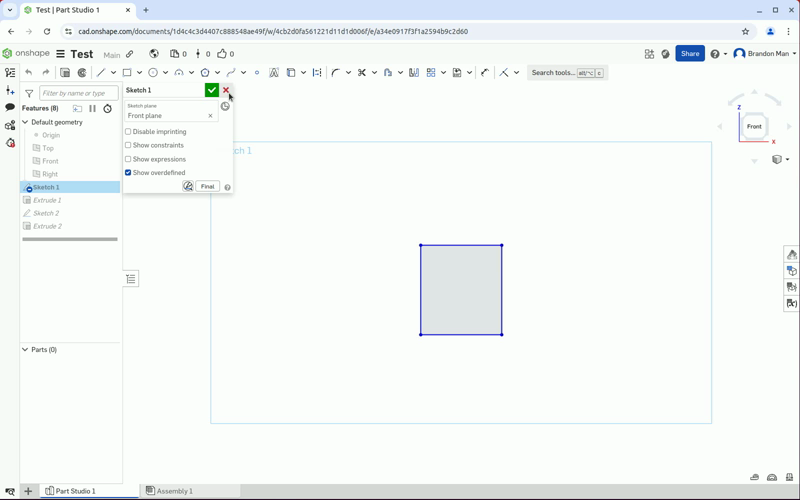
key(shift+s)
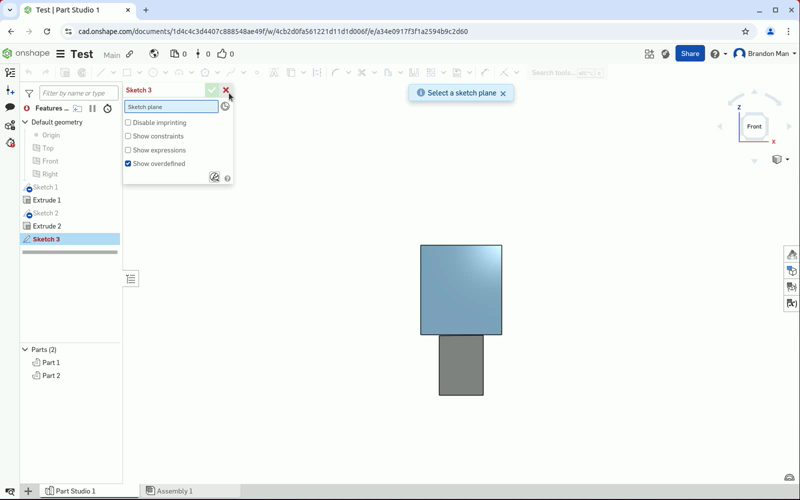
mouse_move(73, 163)
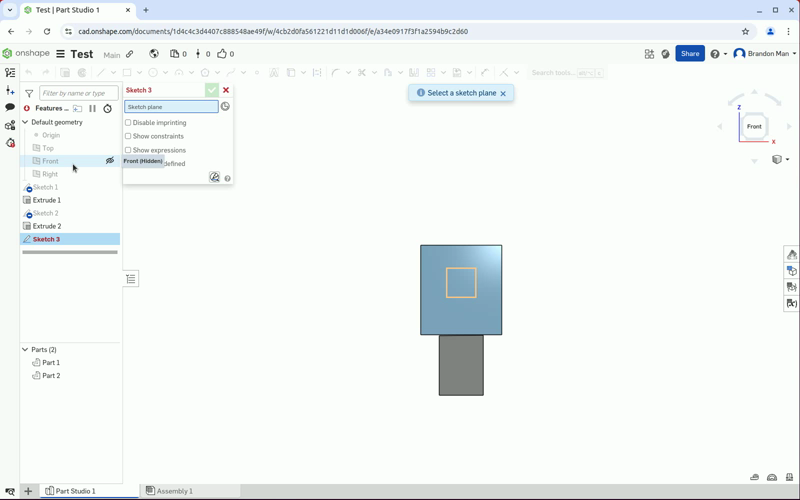
click(73, 163)
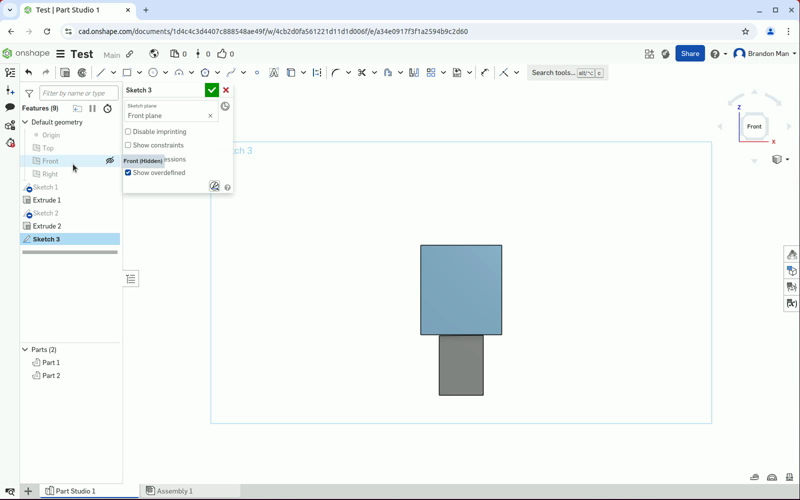
mouse_move(73, 352)
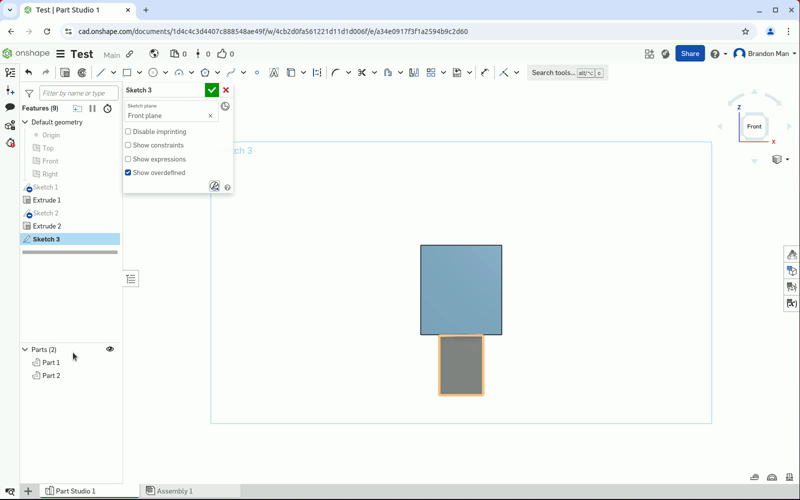
key(y)
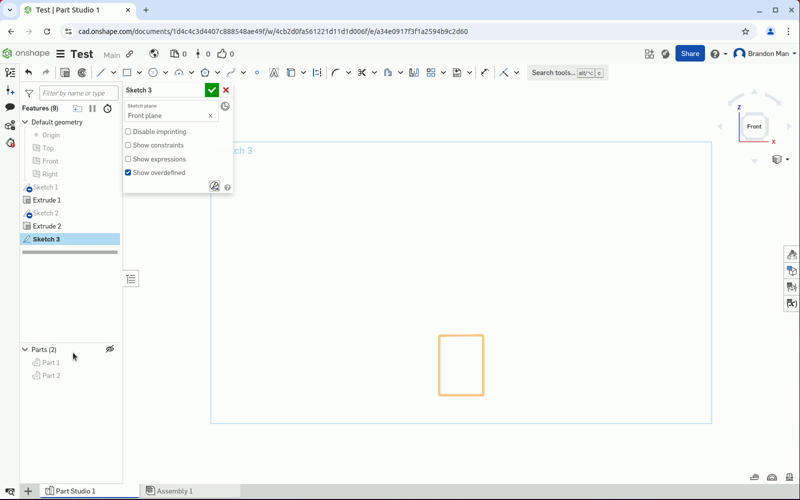
key(l)
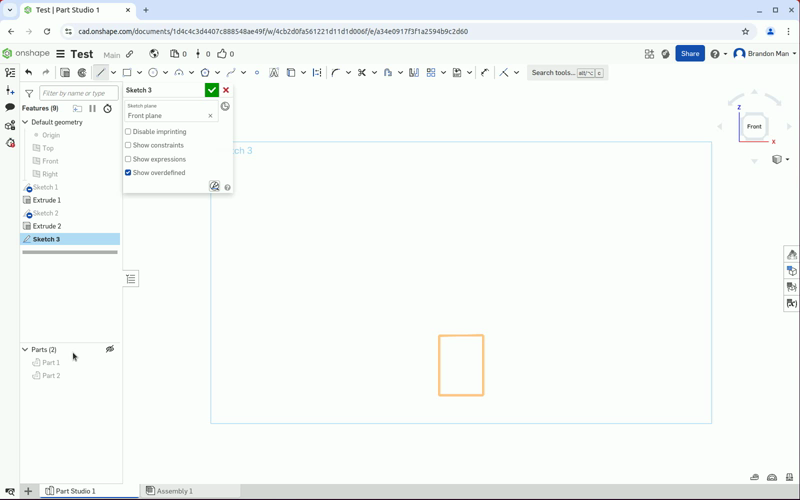
key_down(shift)
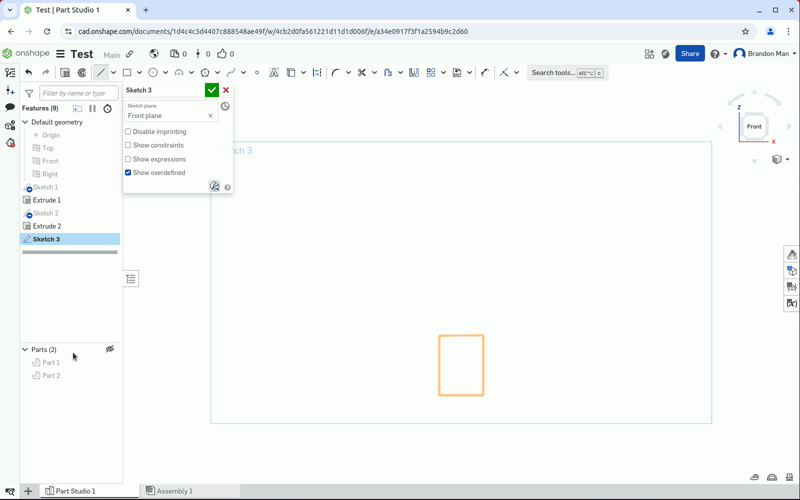
mouse_move(444, 244)
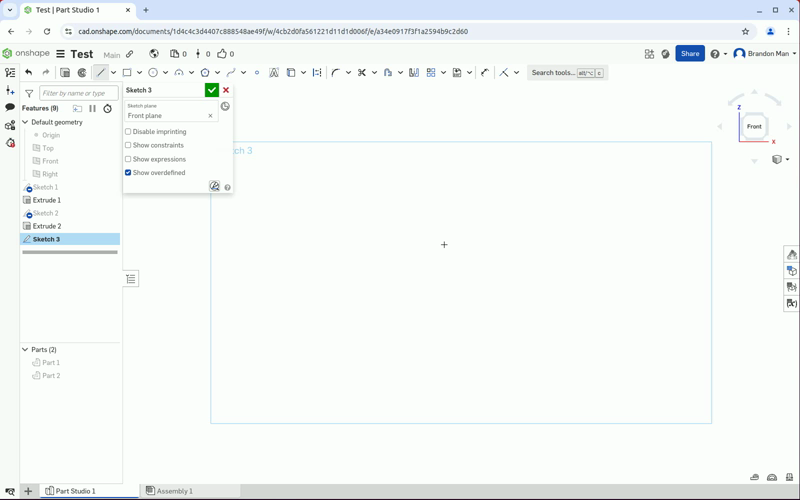
click(444, 244)
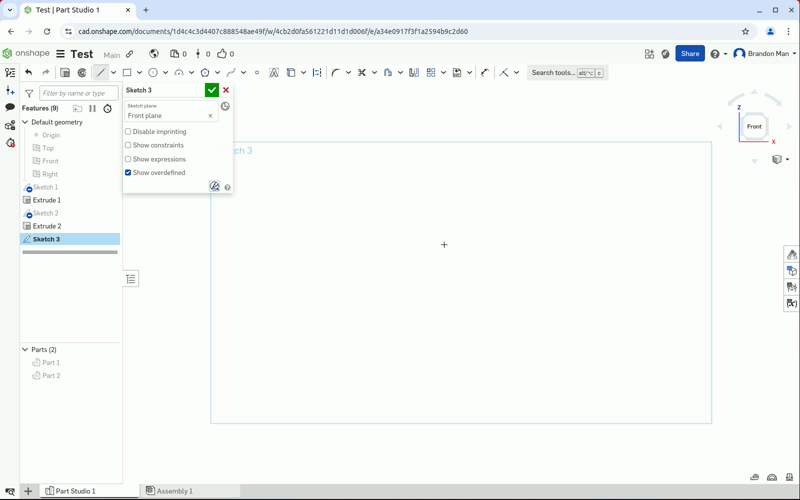
key_up(shift)
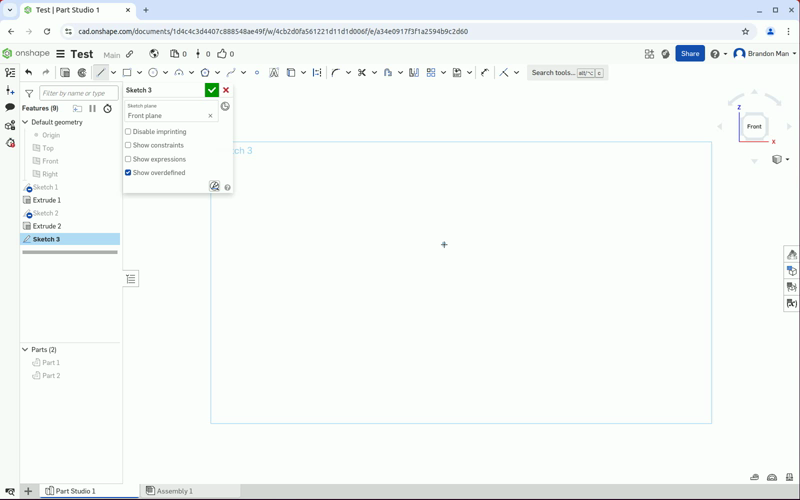
key_down(shift)
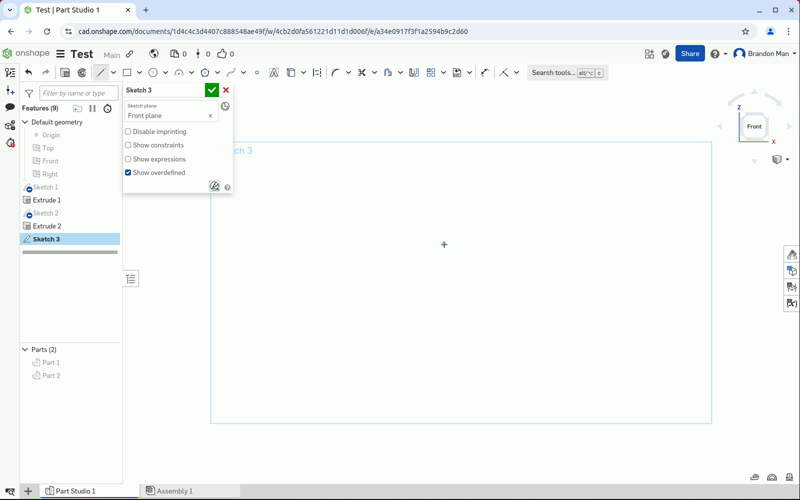
mouse_move(474, 244)
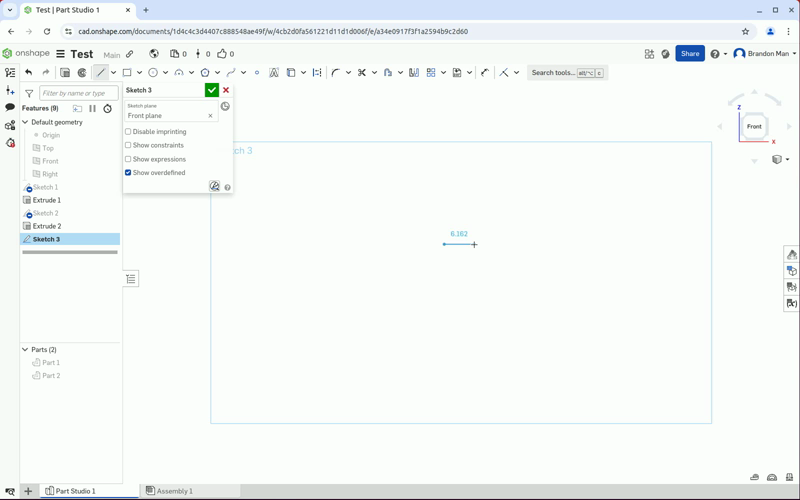
mouse_move(479, 244)
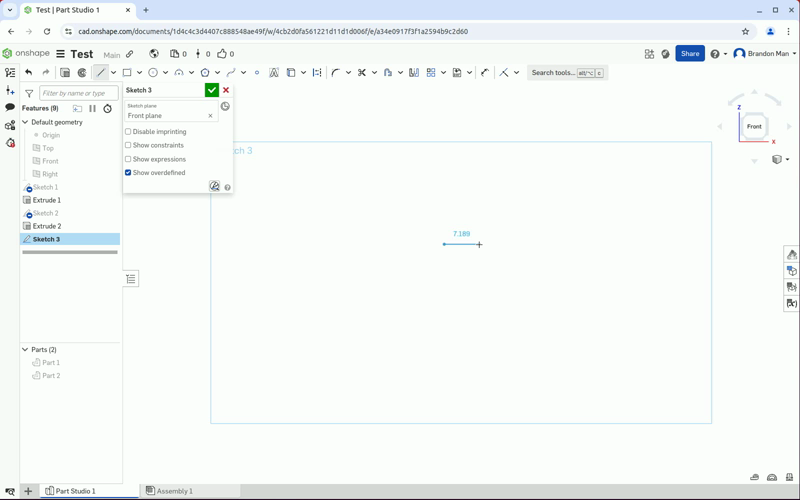
click(479, 244)
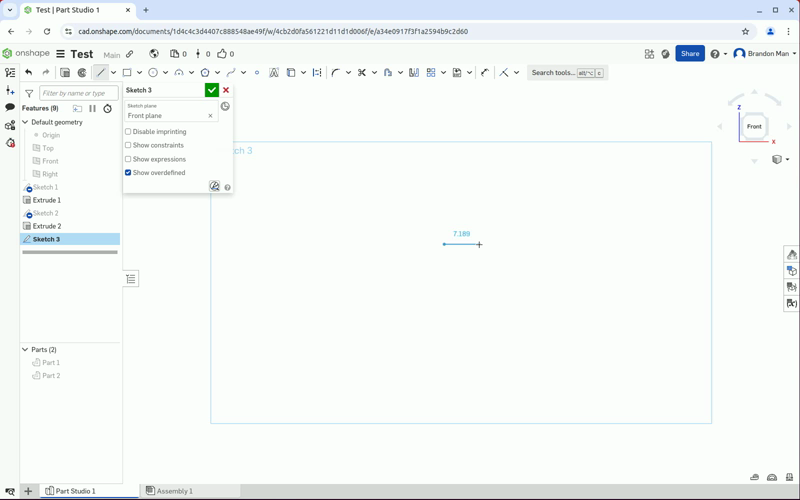
key_up(shift)
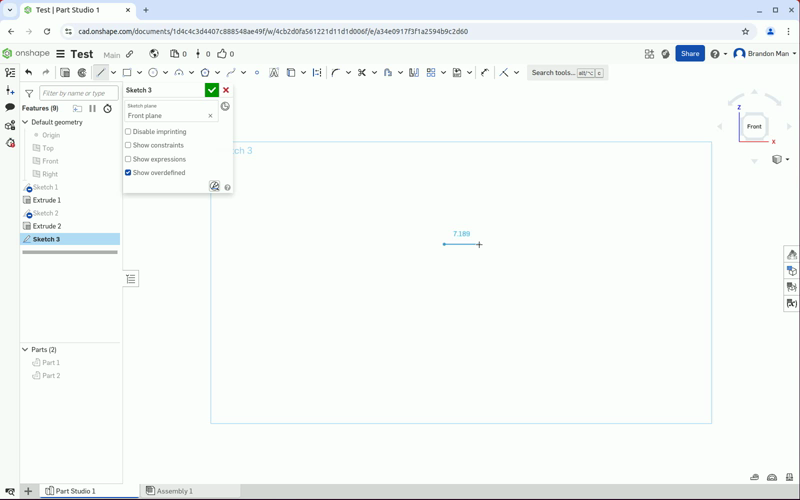
key_down(shift)
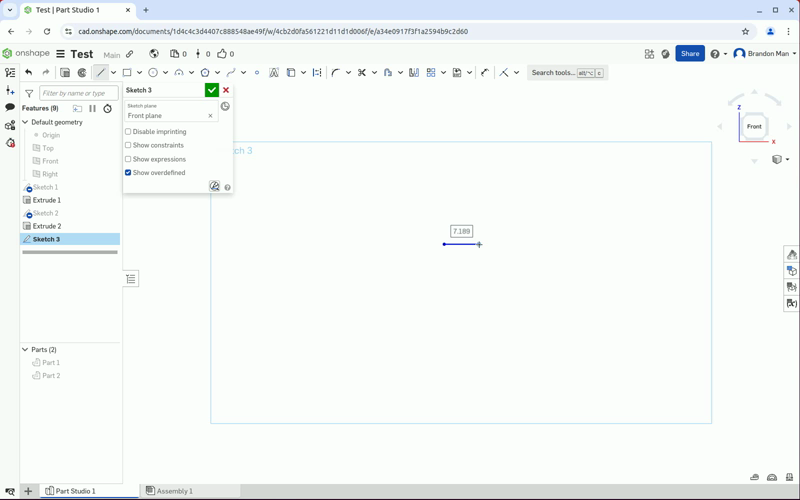
mouse_move(509, 244)
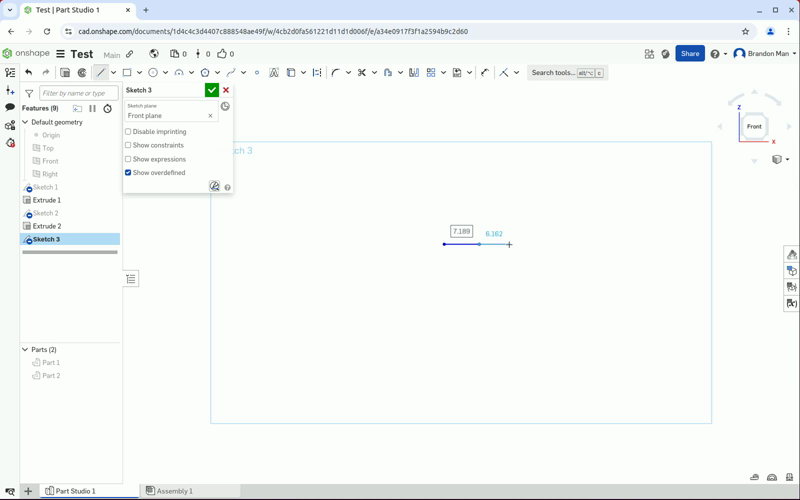
mouse_move(479, 185)
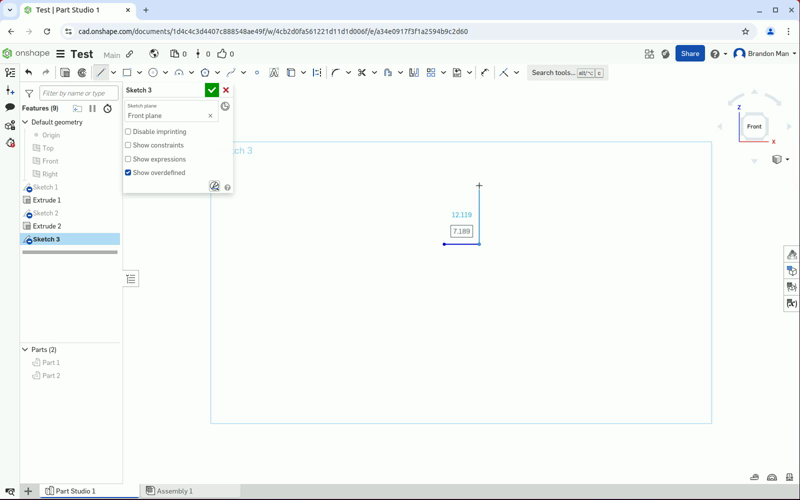
click(479, 185)
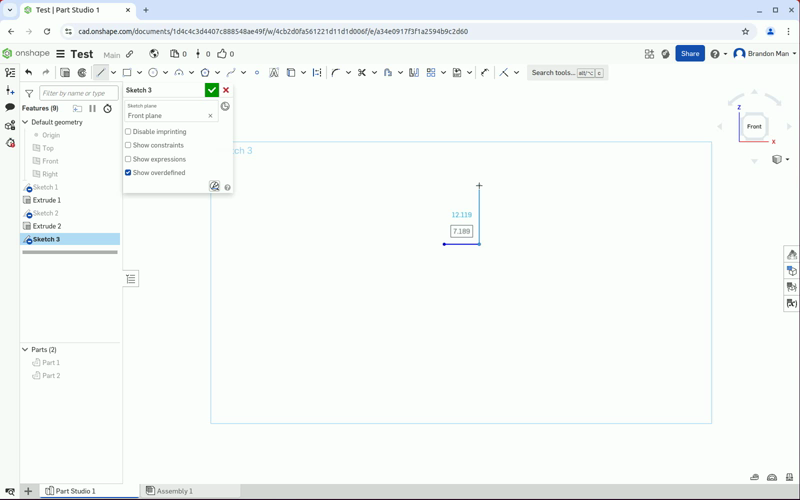
key_up(shift)
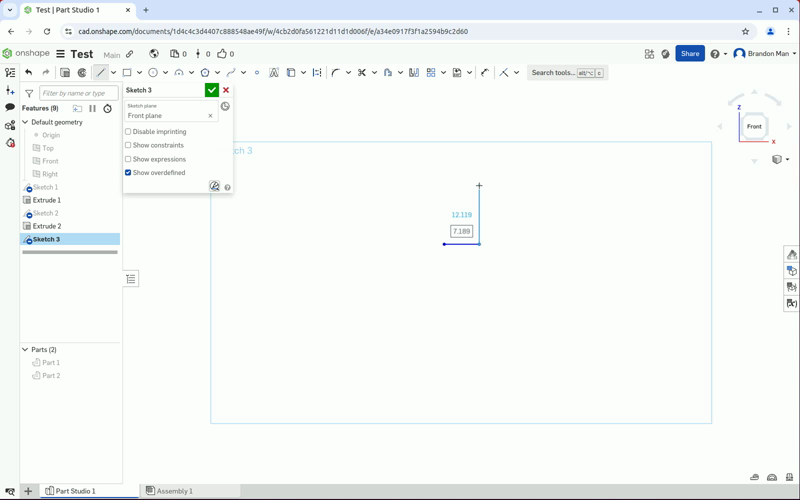
key_down(shift)
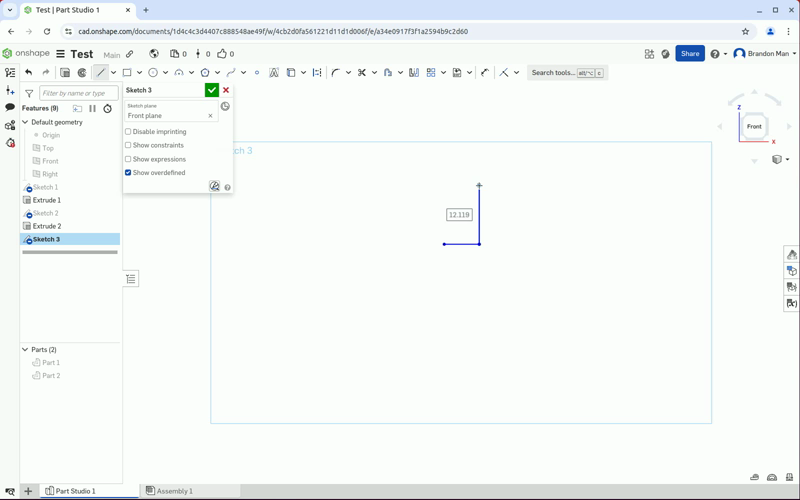
mouse_move(509, 185)
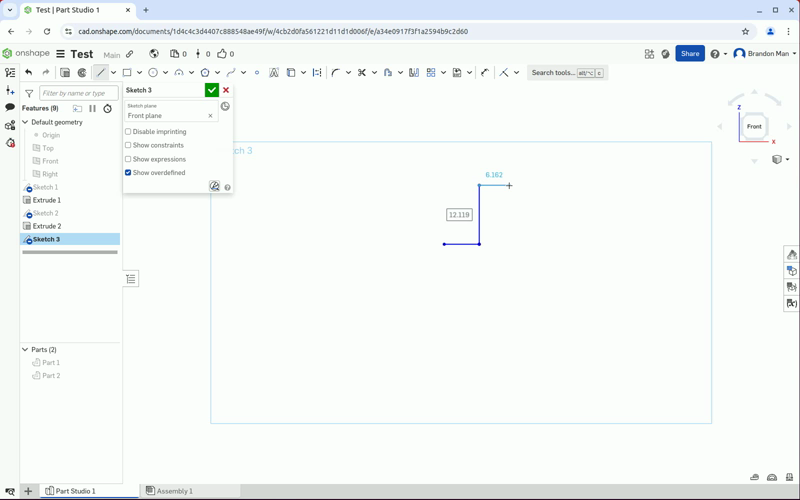
mouse_move(444, 185)
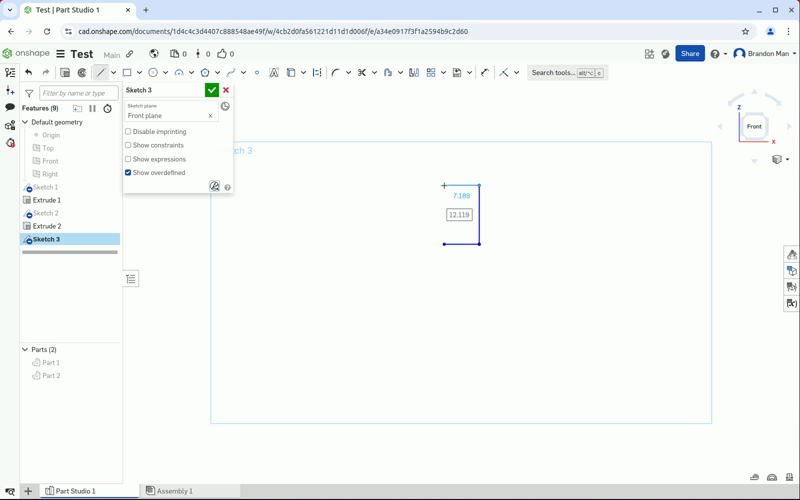
click(444, 185)
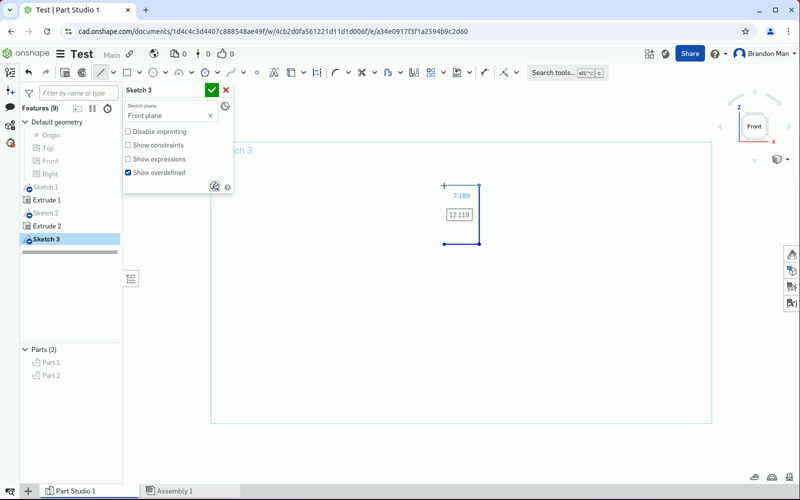
key_up(shift)
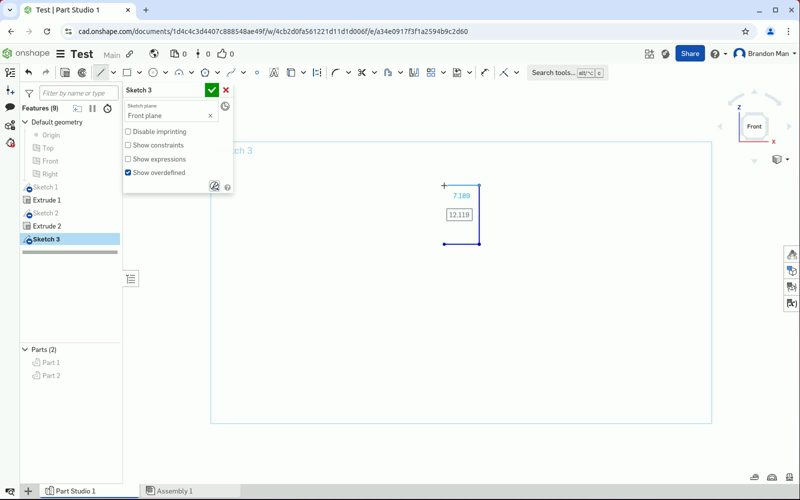
mouse_move(474, 185)
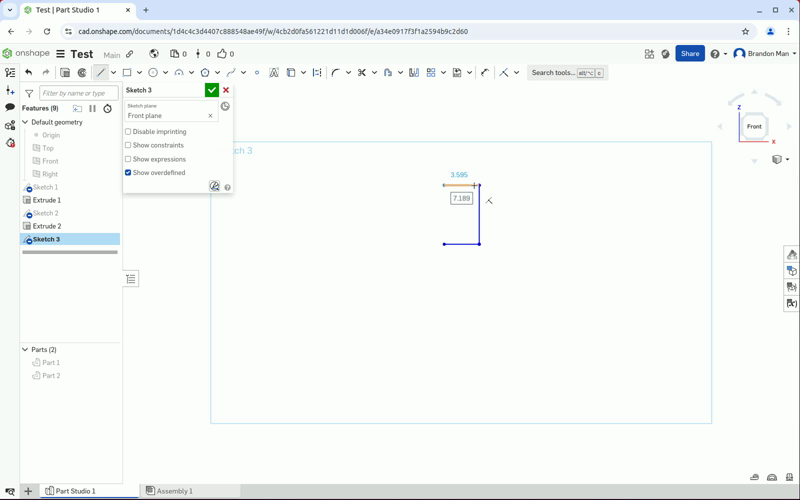
key_down(shift)
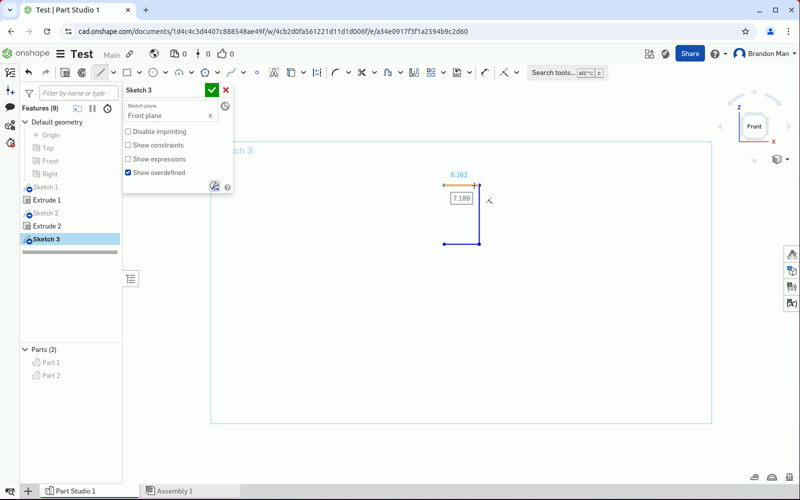
mouse_move(444, 244)
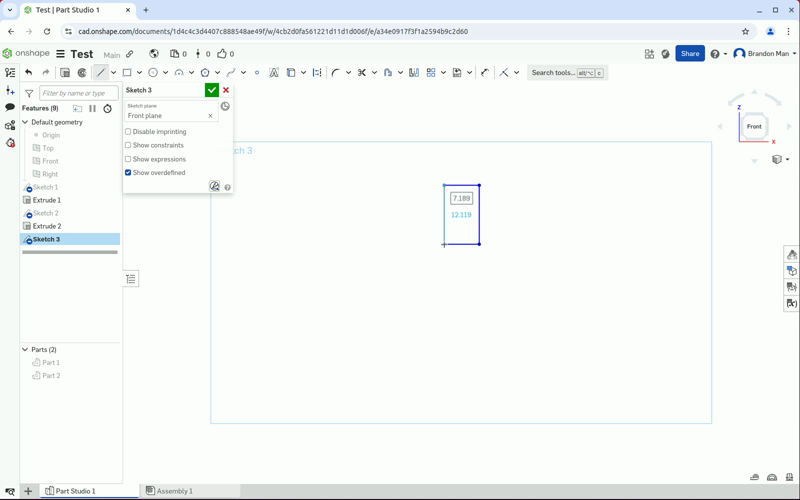
key_up(shift)
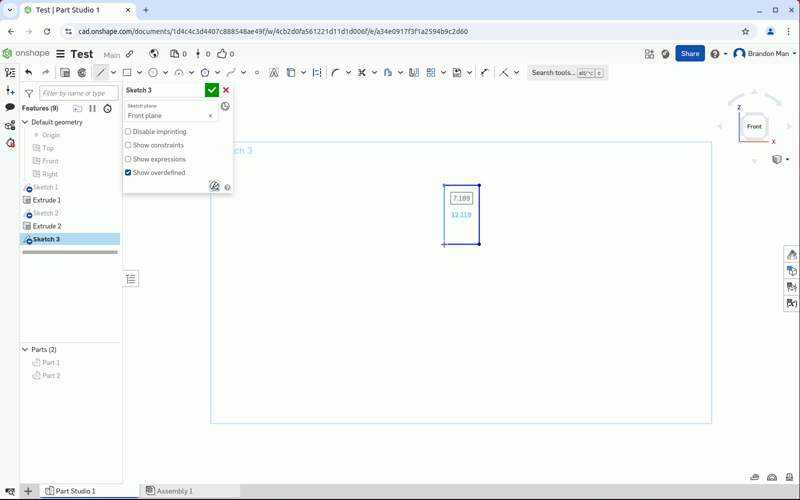
click(444, 244)
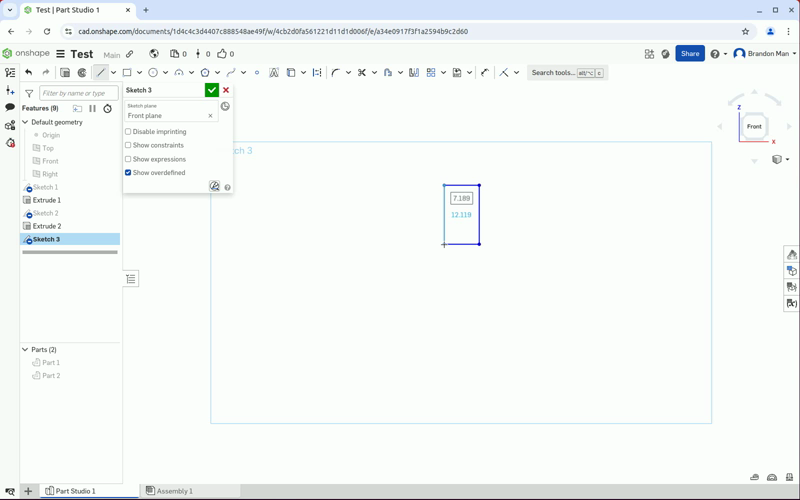
key(esc)
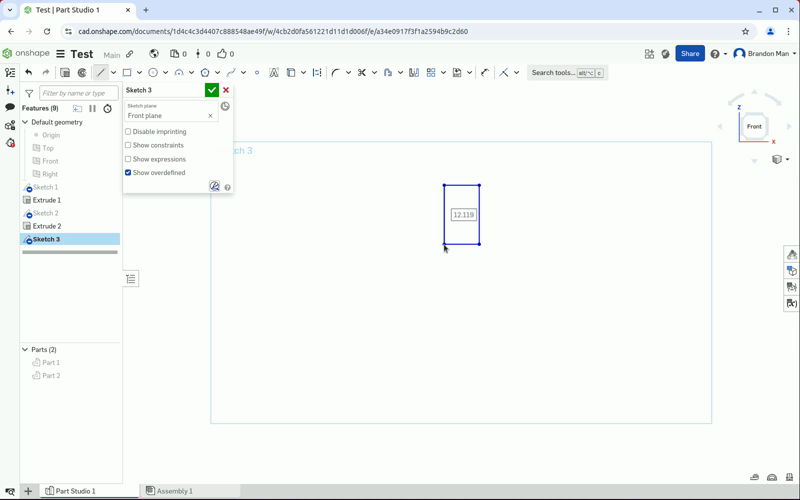
mouse_move(459, 205)
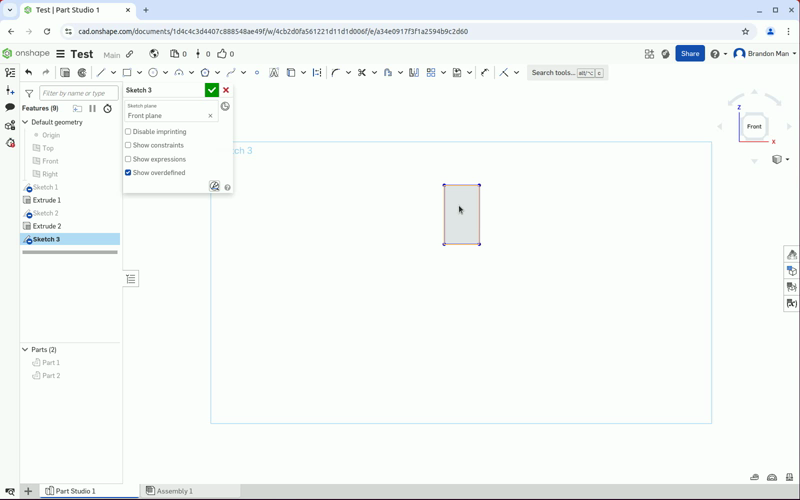
click(459, 205)
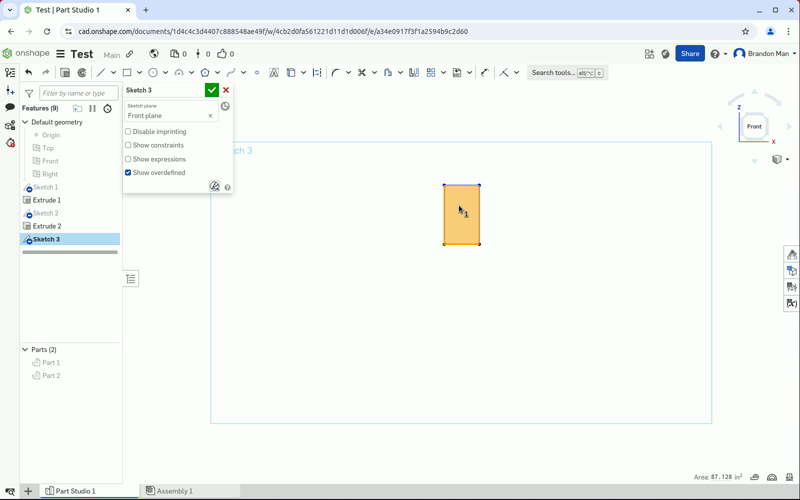
mouse_move(73, 352)
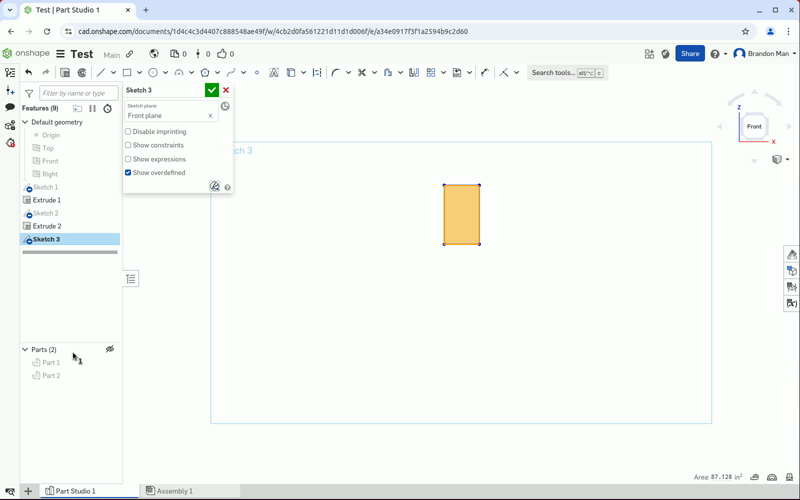
key(shift+y)
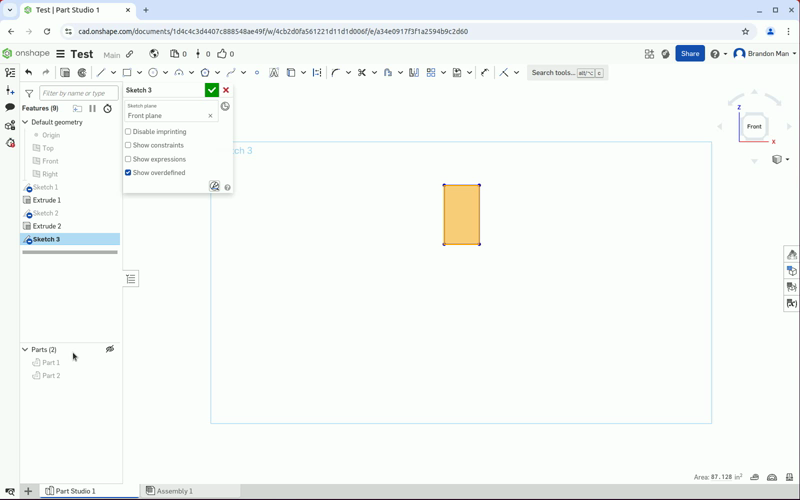
key(shift+e)
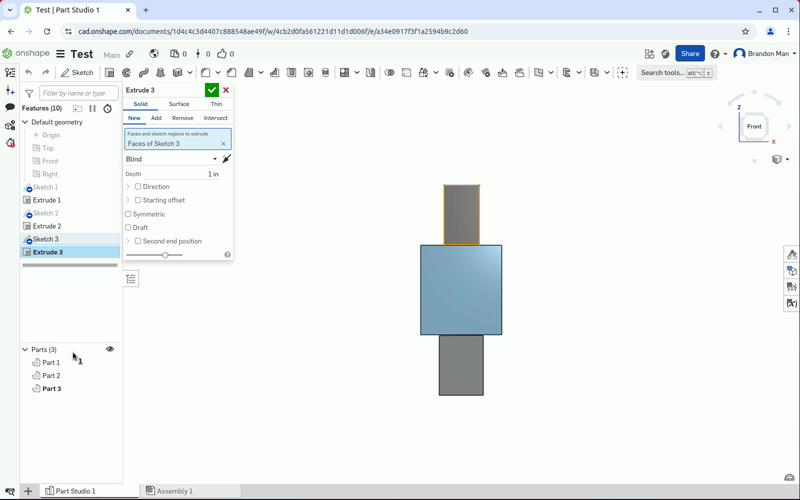
mouse_move(143, 106)
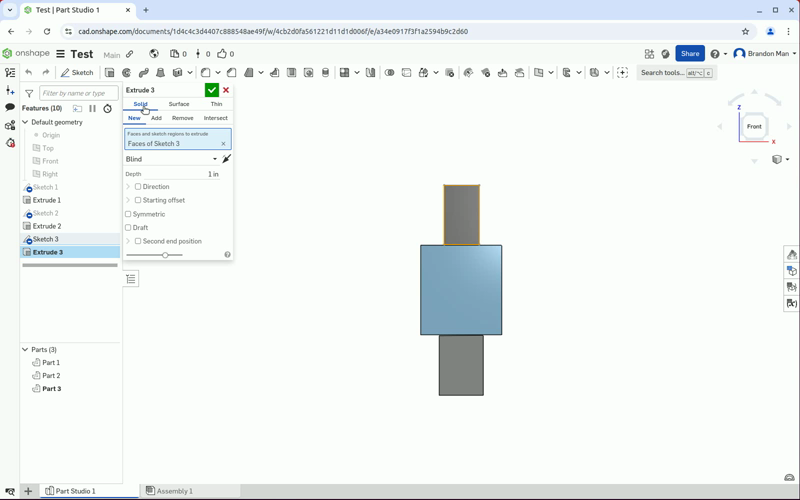
click(143, 106)
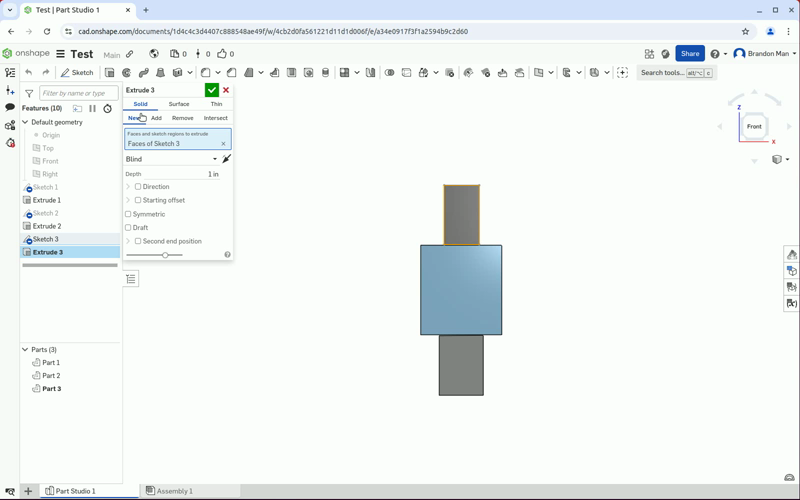
mouse_move(137, 120)
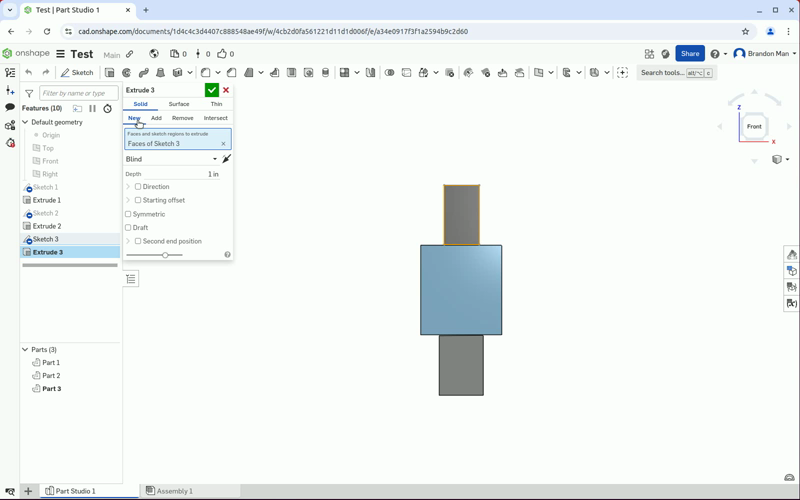
click(137, 120)
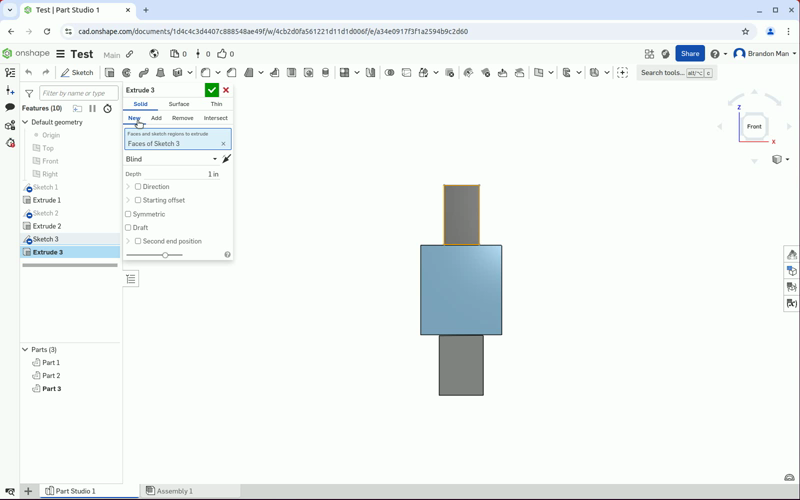
key(tab, 4)
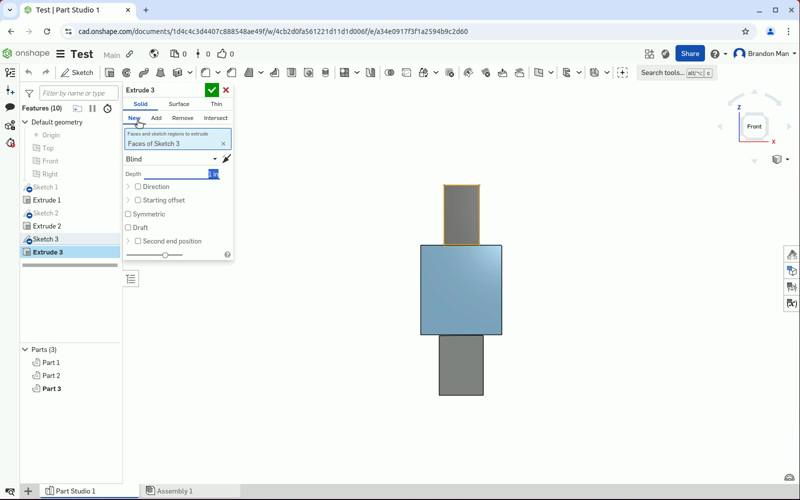
text(17.331)
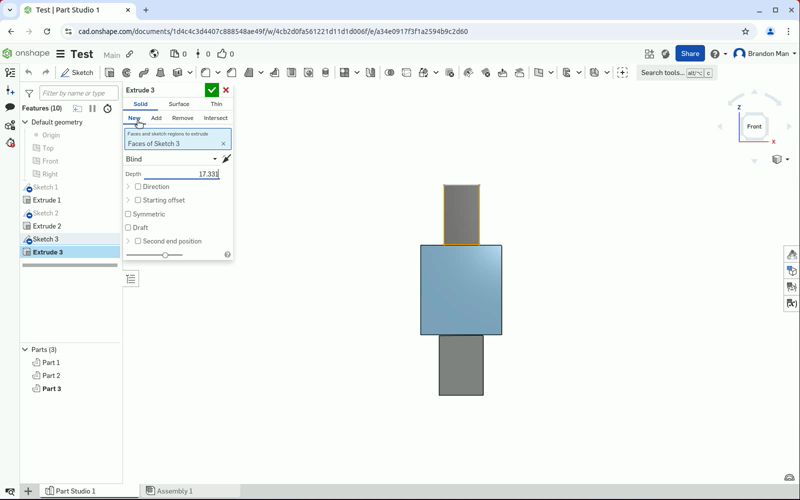
key(enter)
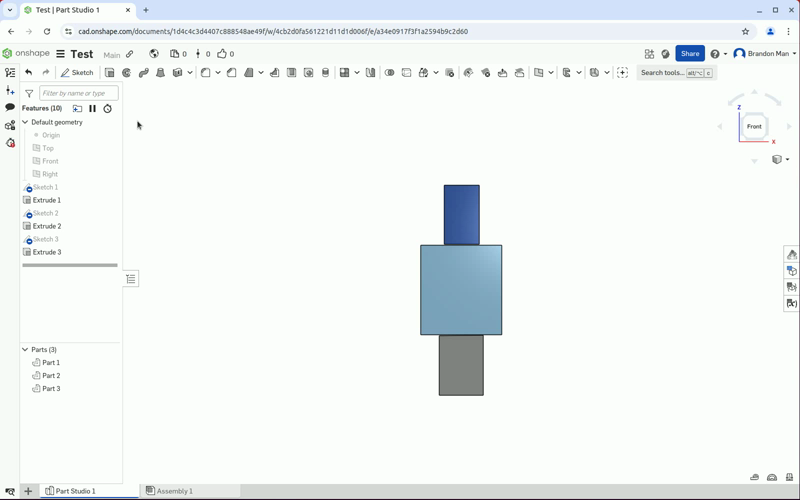
key(shift+h)
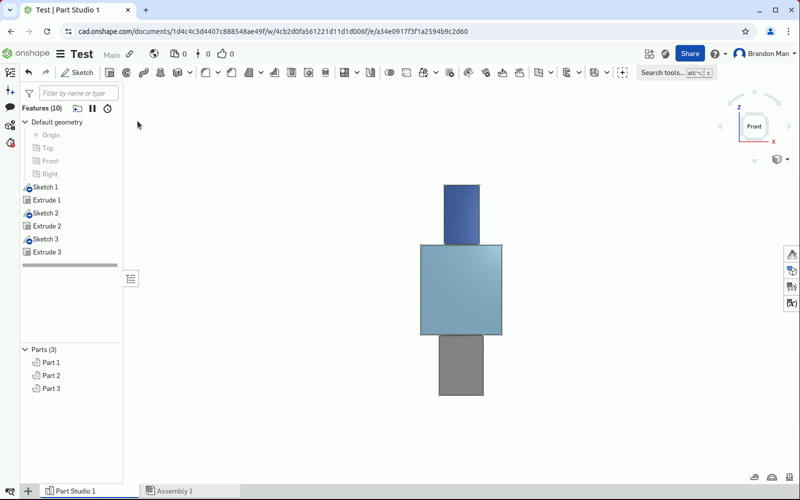
key(shift+h)
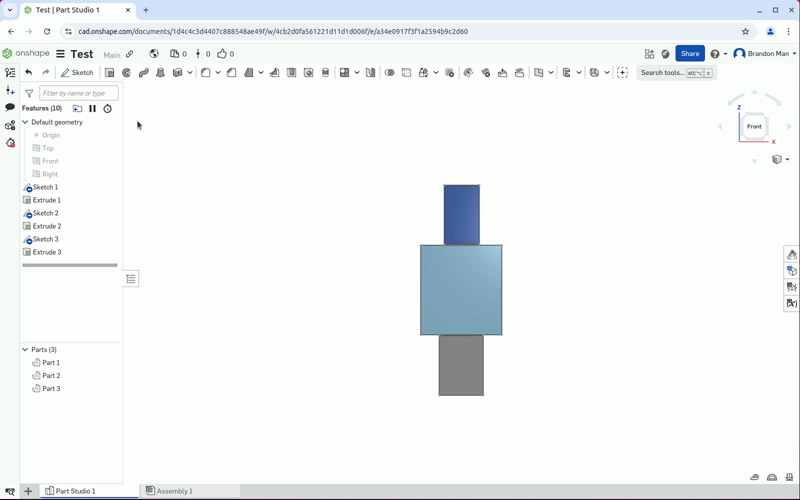
key(shift+7)
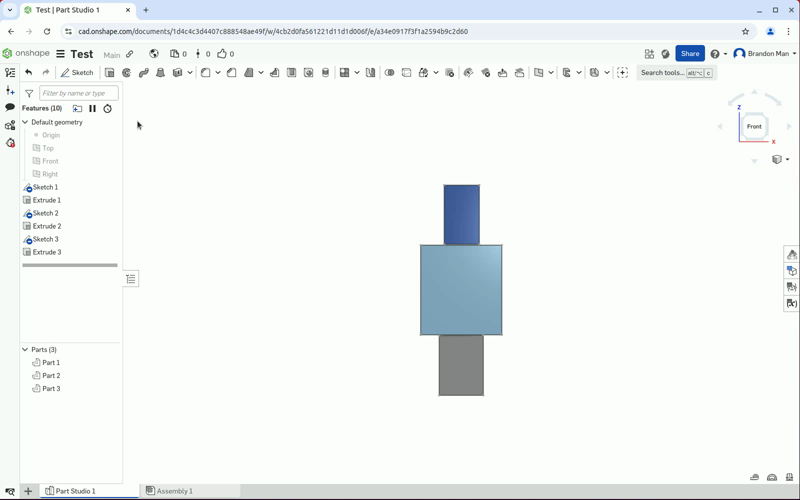
key(left, 2)
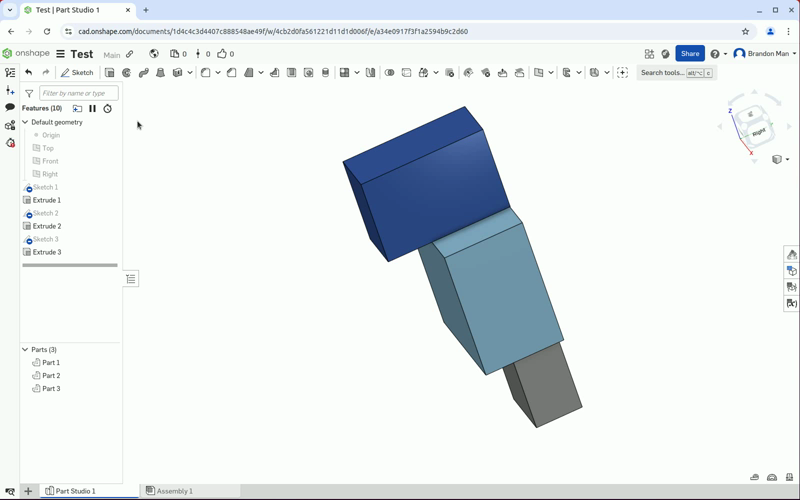
key(down, 2)
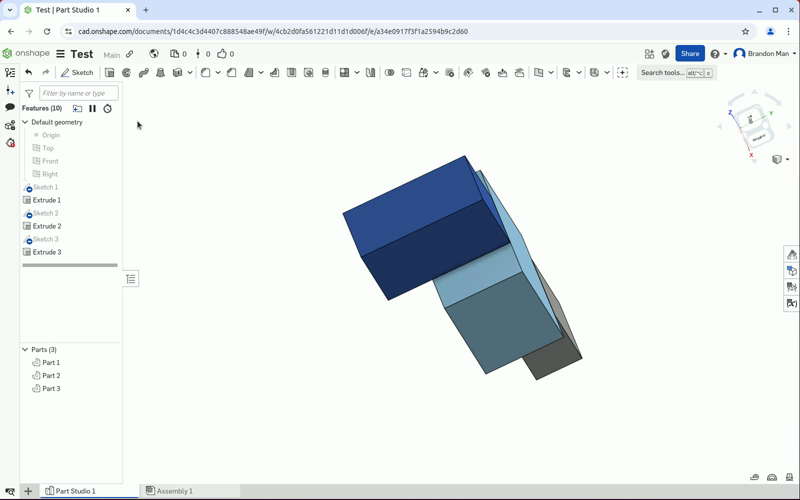
key(up, 2)
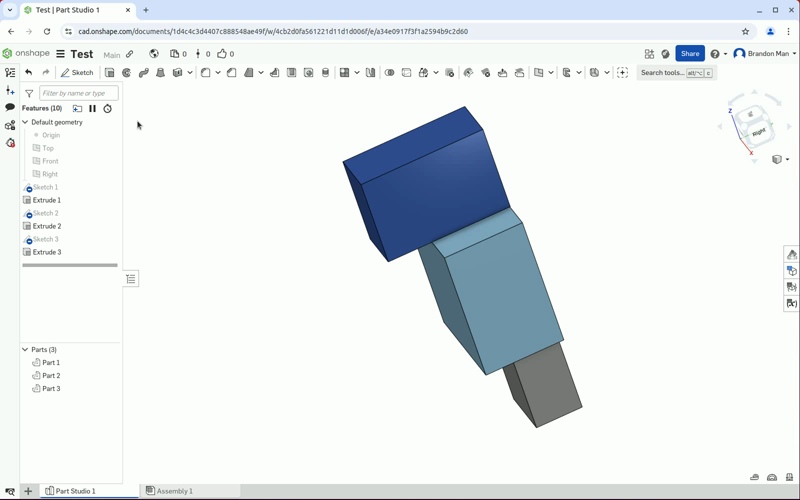
key(right, 2)
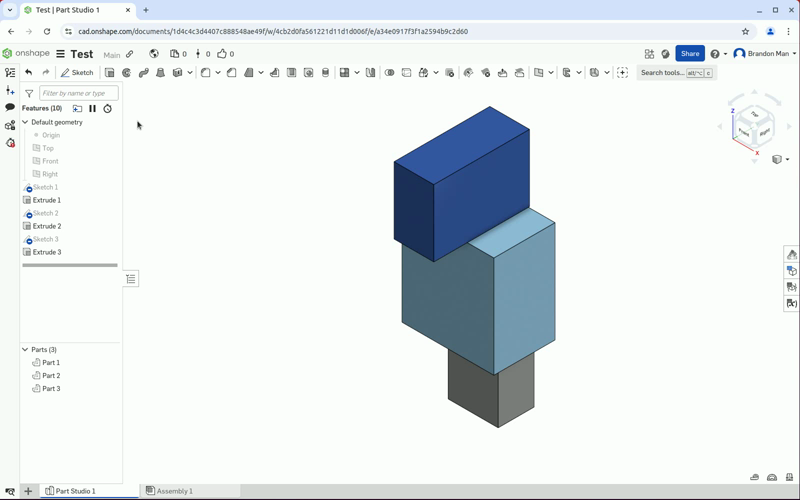
mouse_move(73, 189)
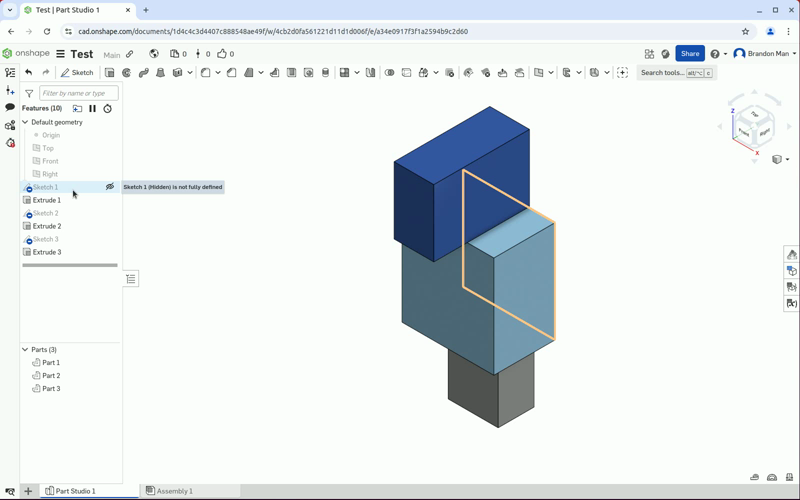
click(73, 189)